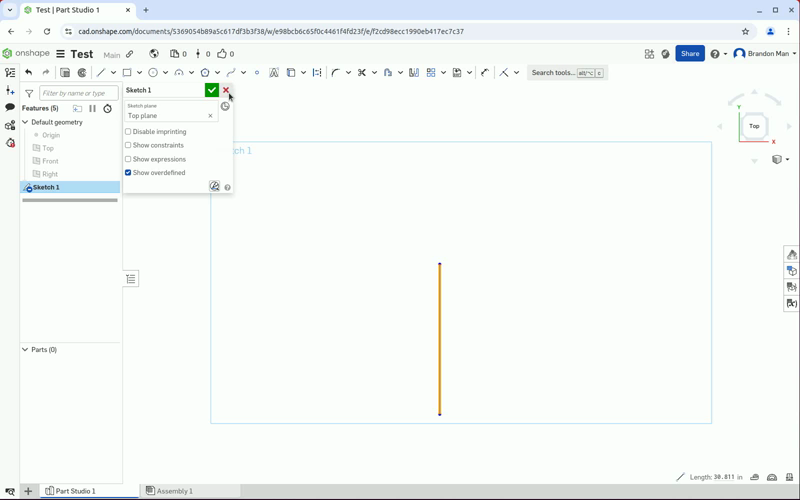
key(shift+h)
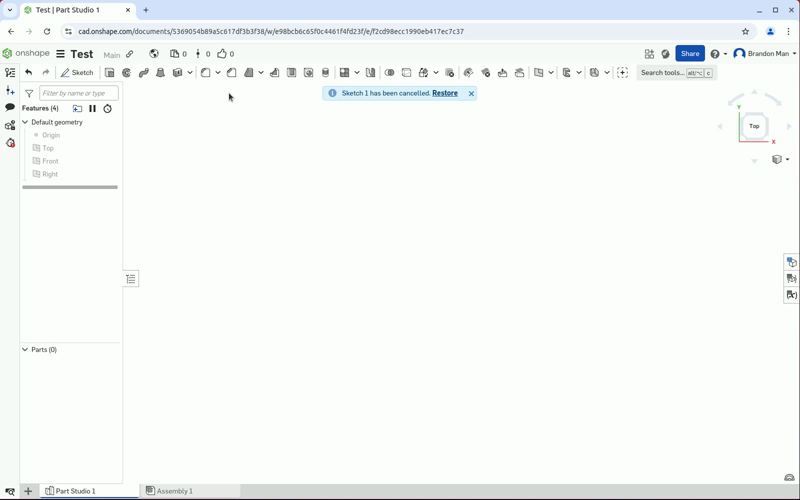
mouse_move(73, 352)
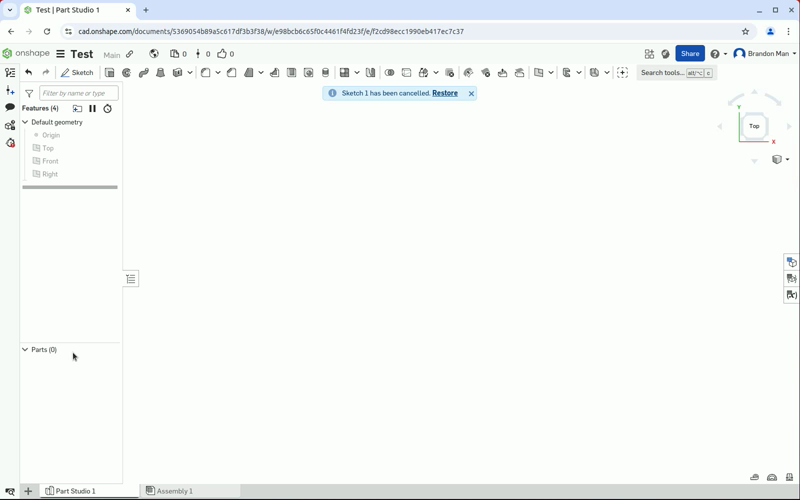
key(y)
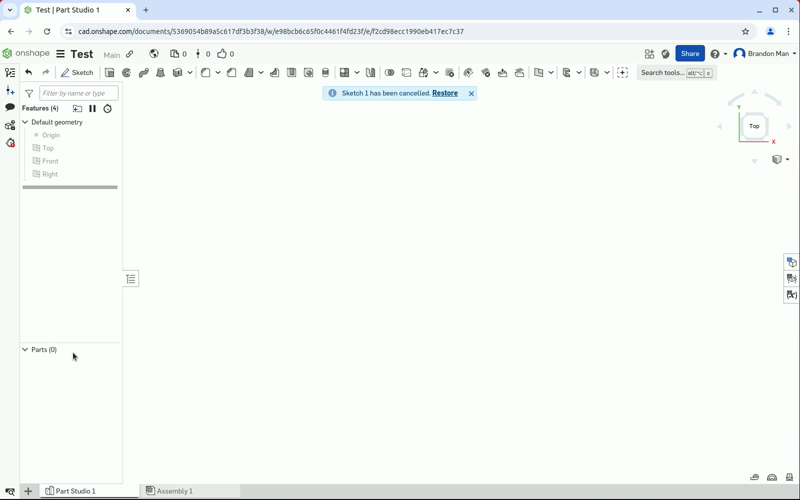
key(shift+p)
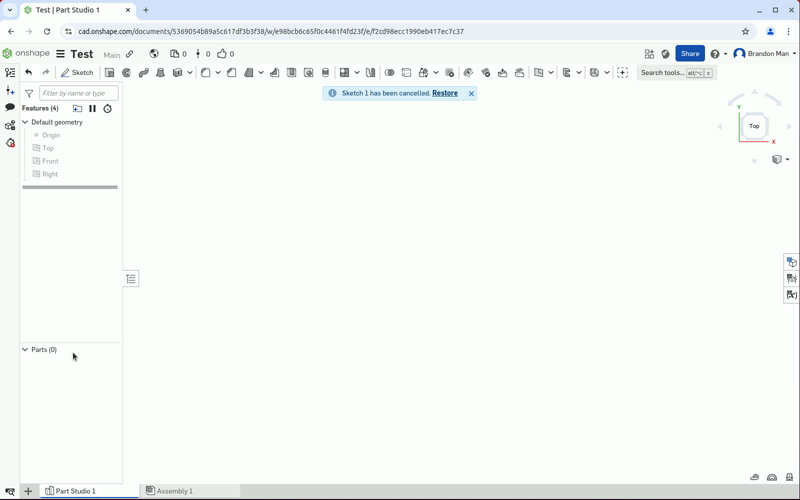
key(space)
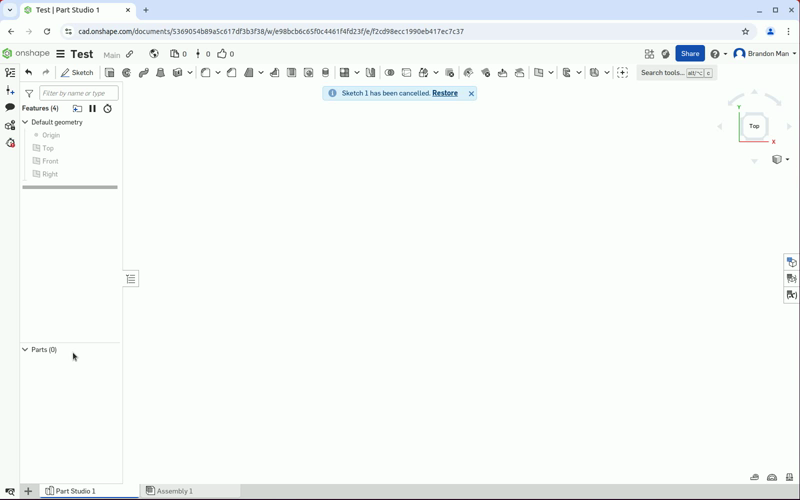
key_down(shift)
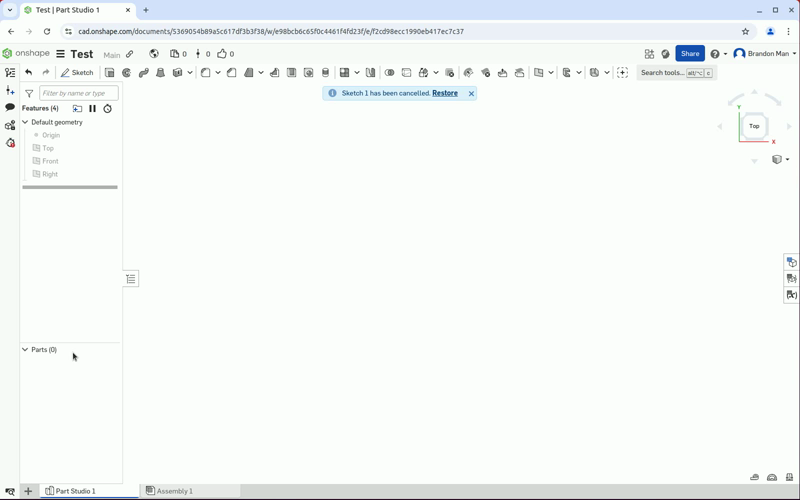
key(up)
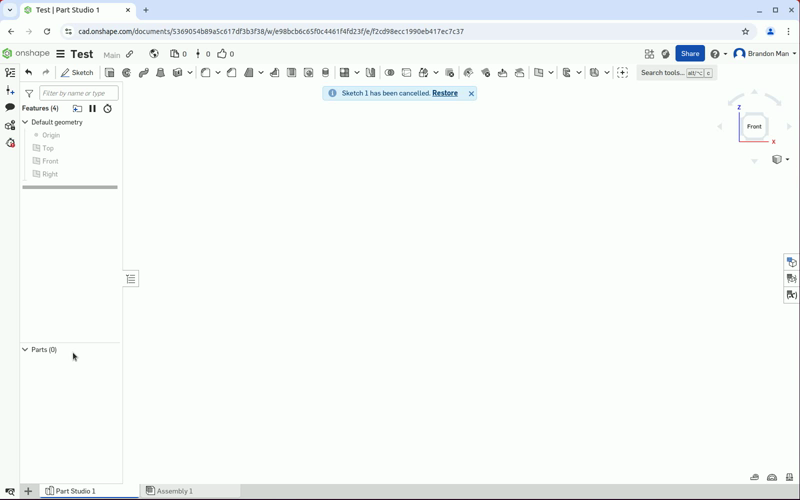
key_up(shift)
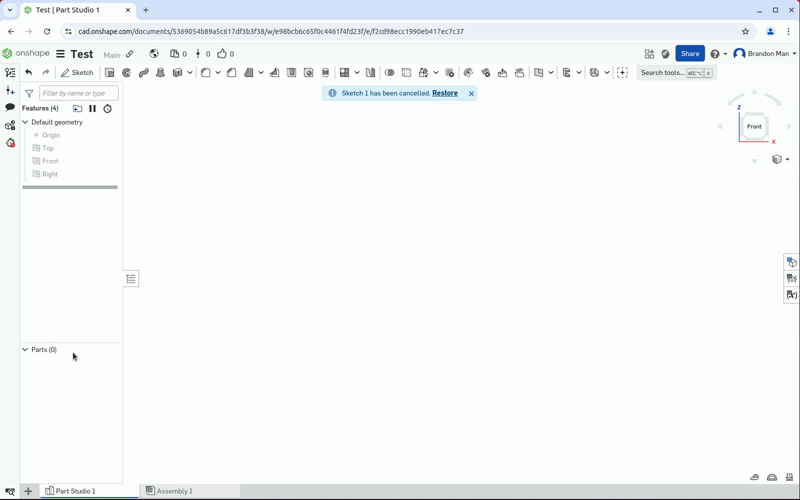
mouse_move(73, 352)
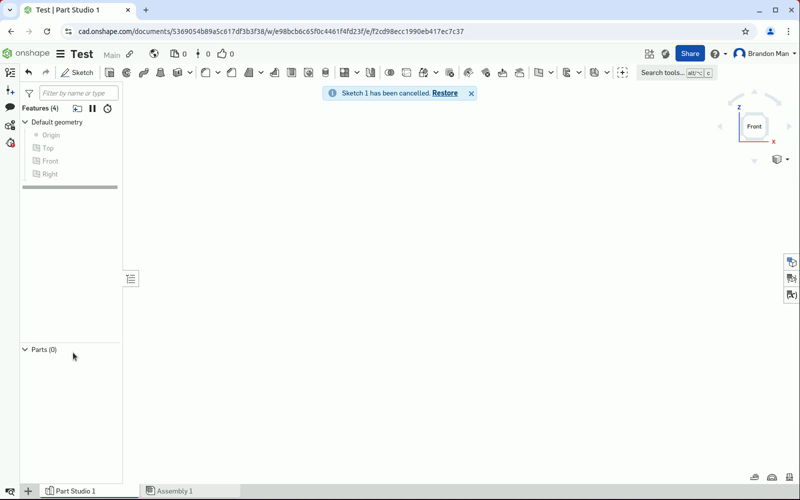
key(shift+y)
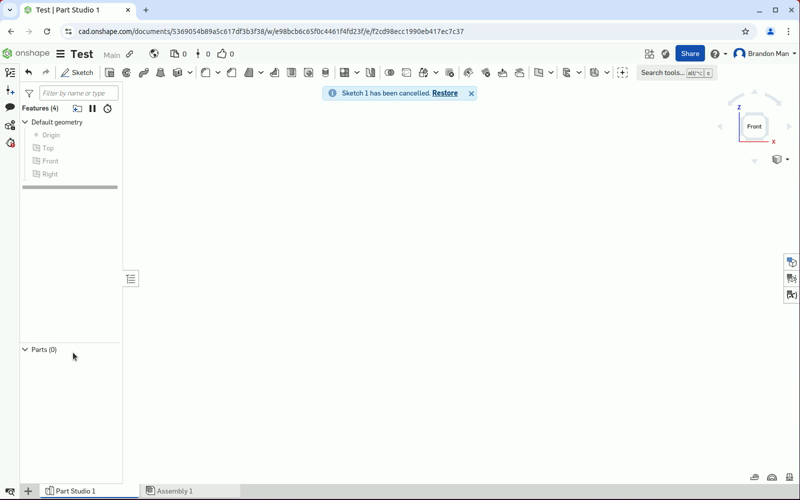
key(shift+s)
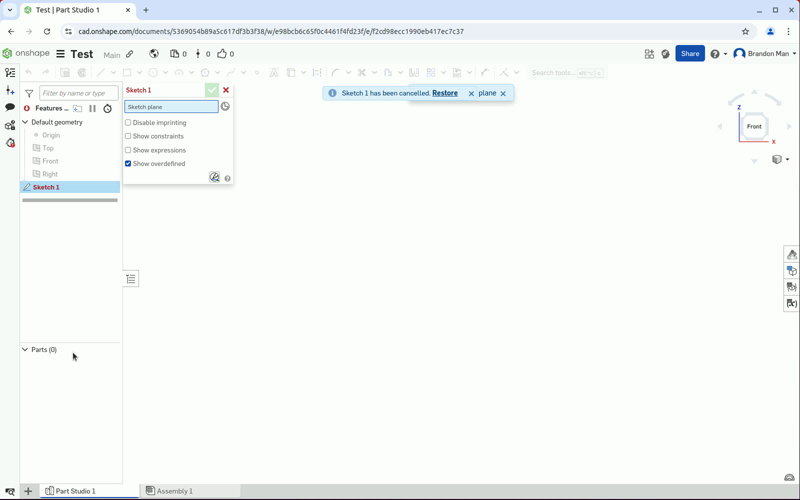
mouse_move(73, 163)
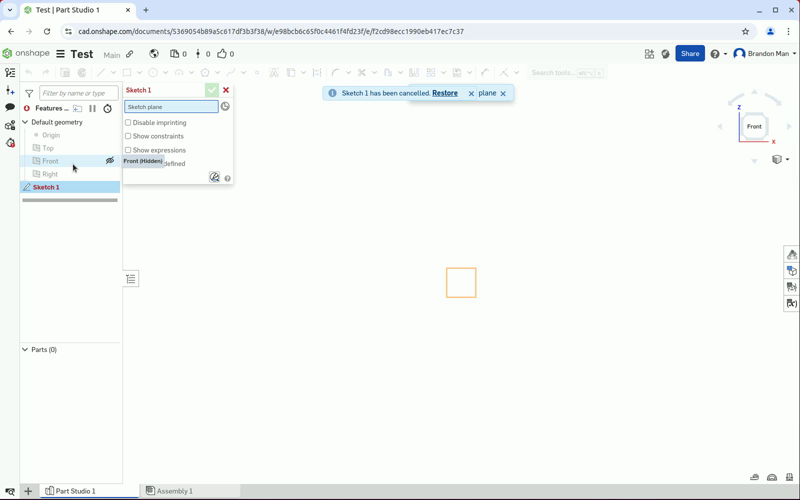
click(73, 163)
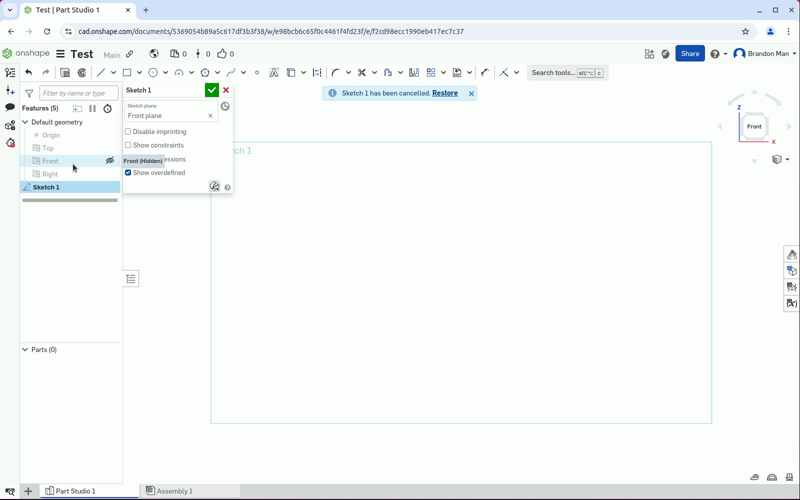
mouse_move(73, 352)
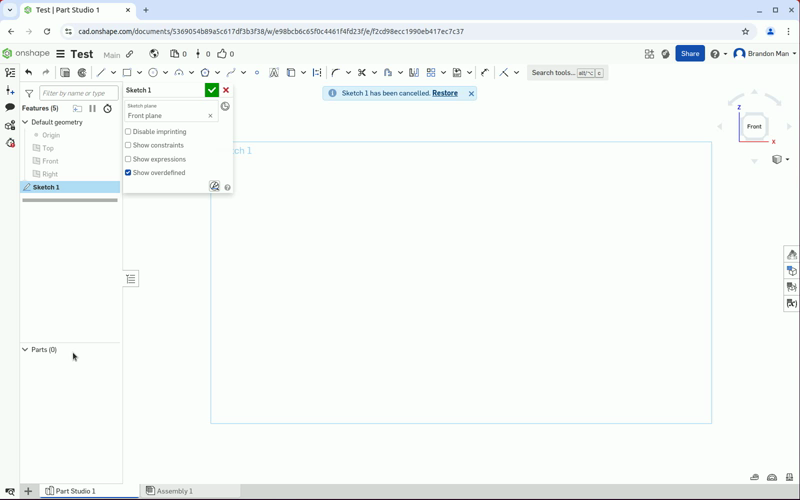
key(y)
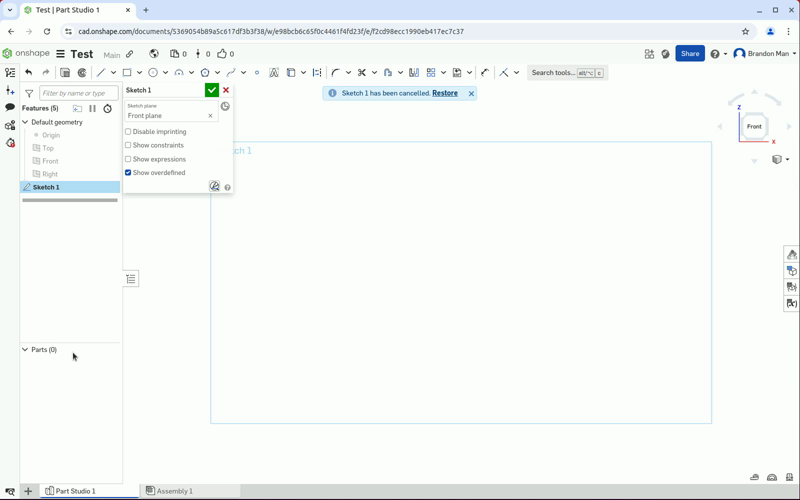
key(c)
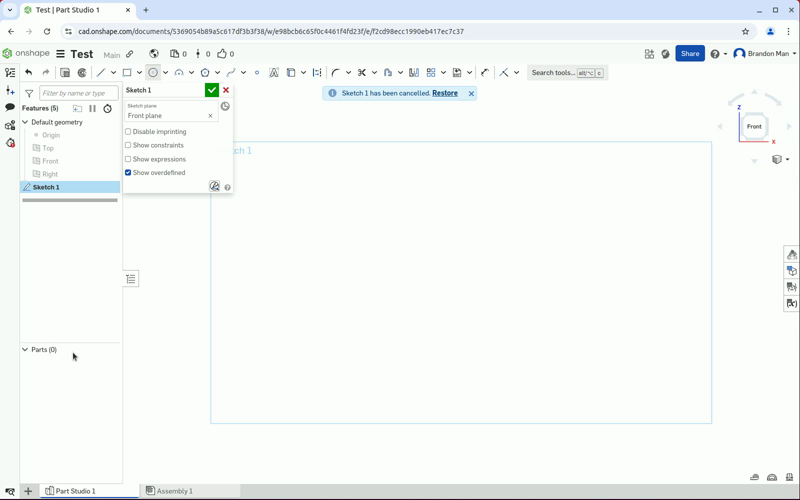
key_down(shift)
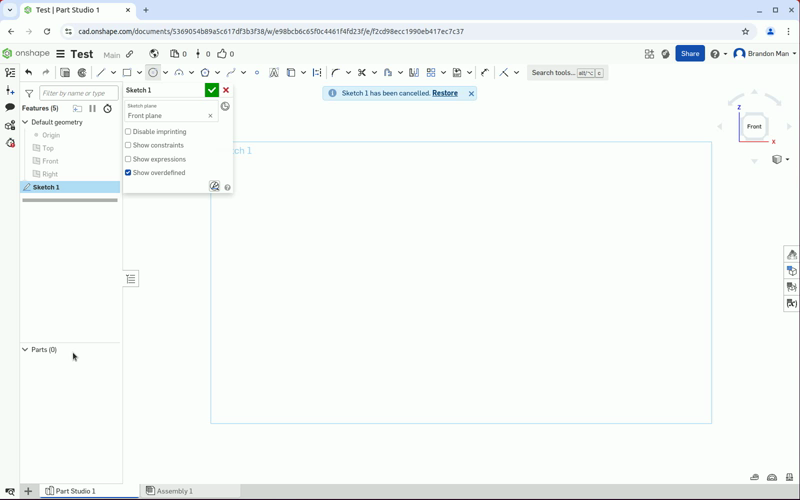
mouse_move(460, 282)
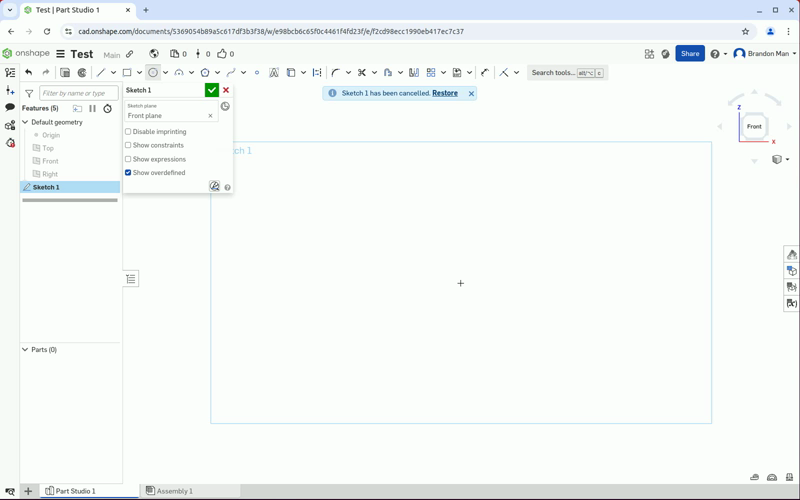
click(460, 282)
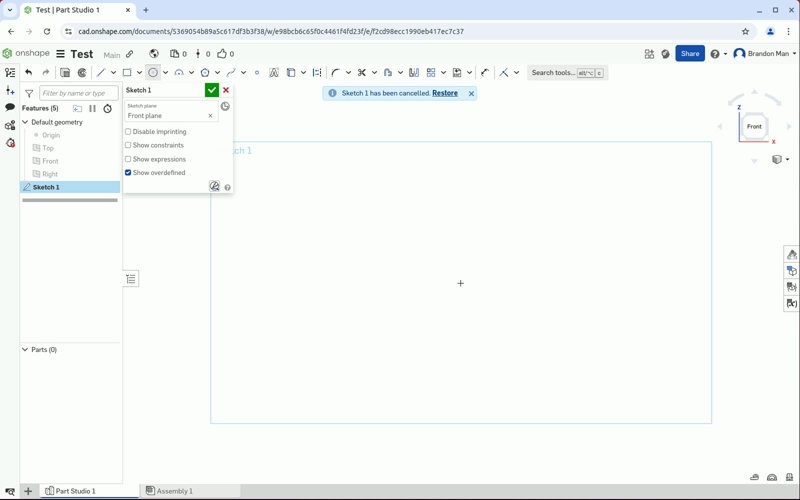
key_up(shift)
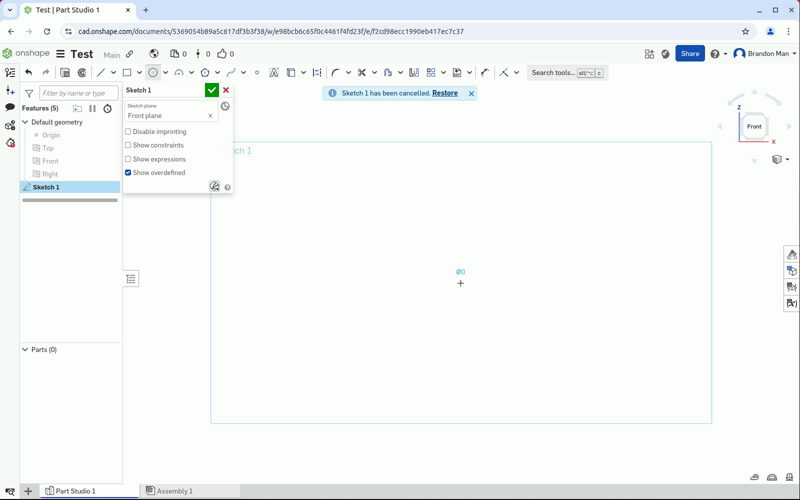
mouse_move(519, 282)
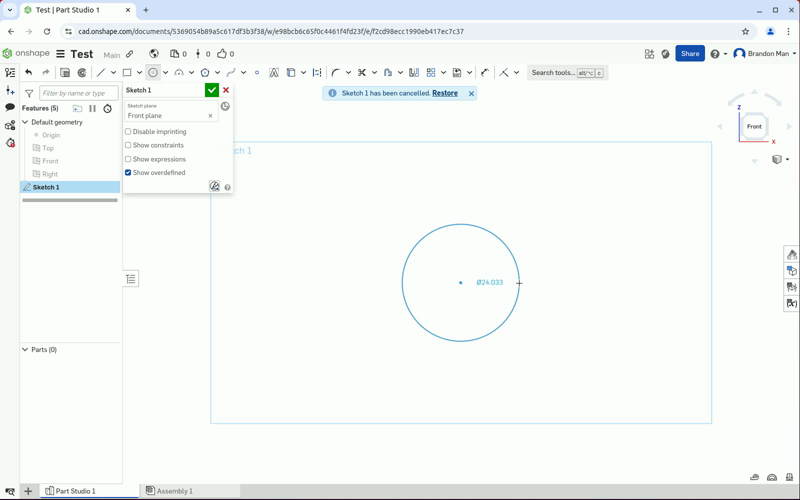
click(519, 282)
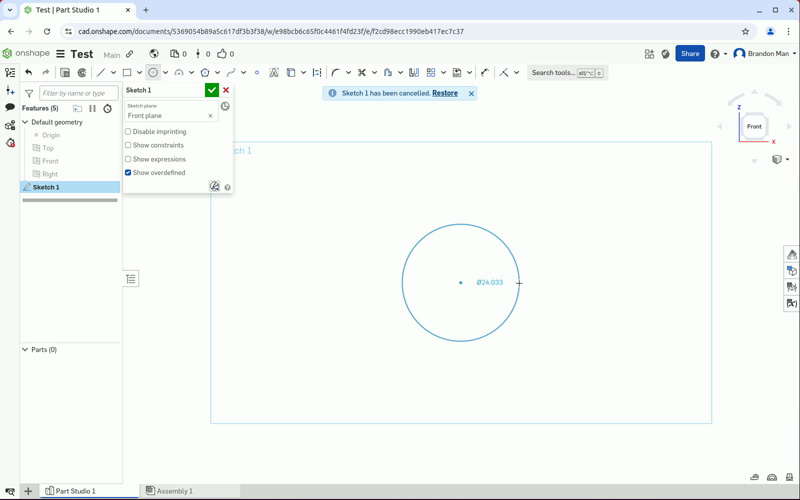
key(esc)
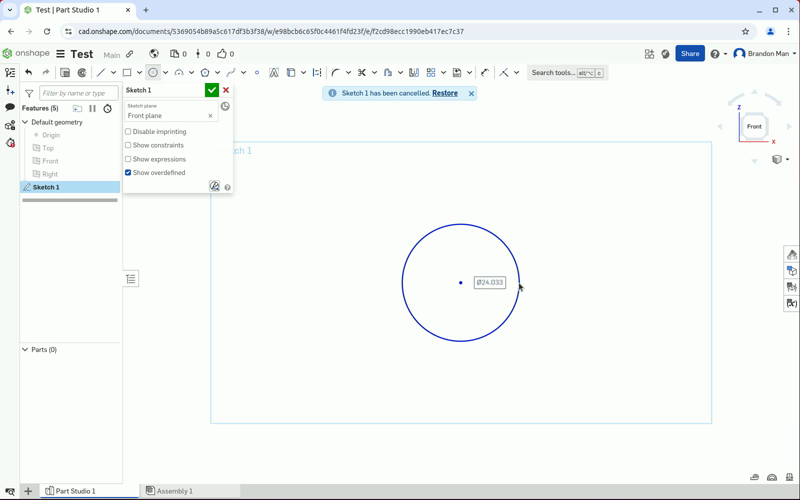
mouse_move(428, 263)
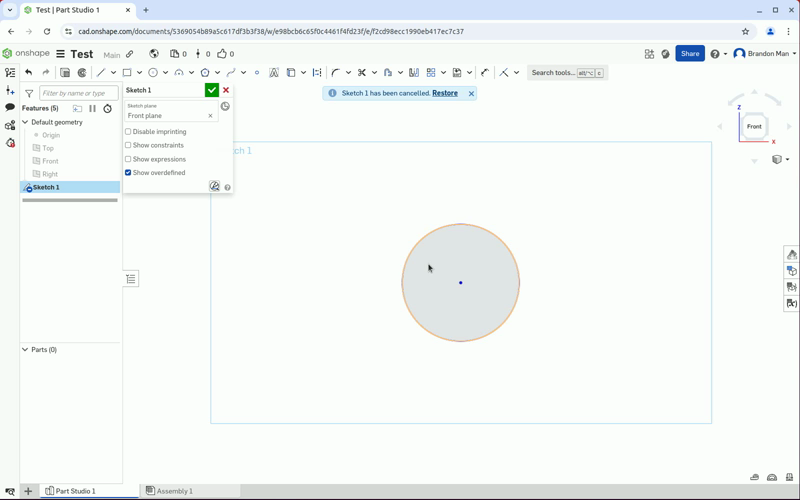
click(428, 263)
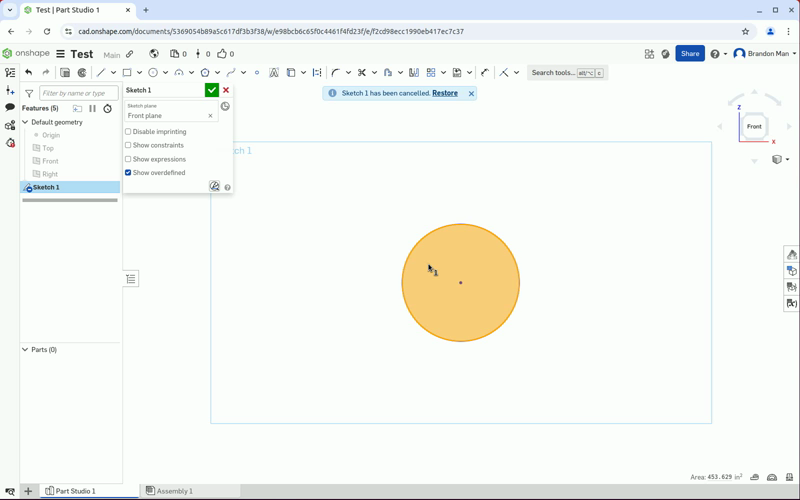
mouse_move(73, 352)
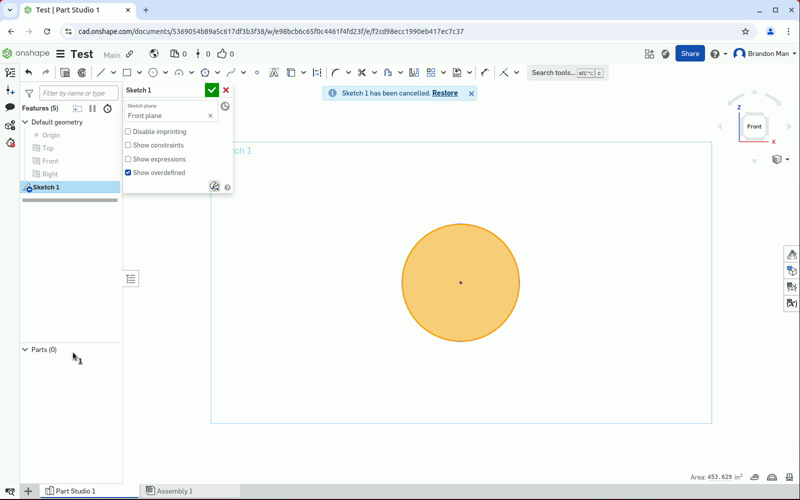
key(shift+y)
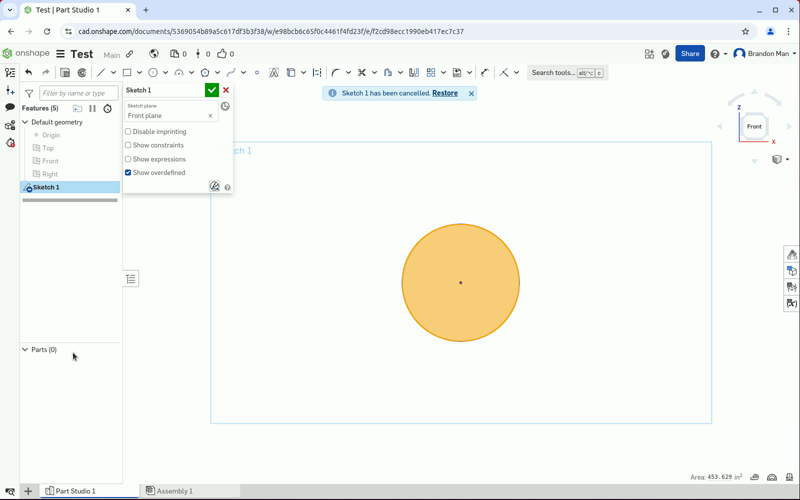
key(shift+e)
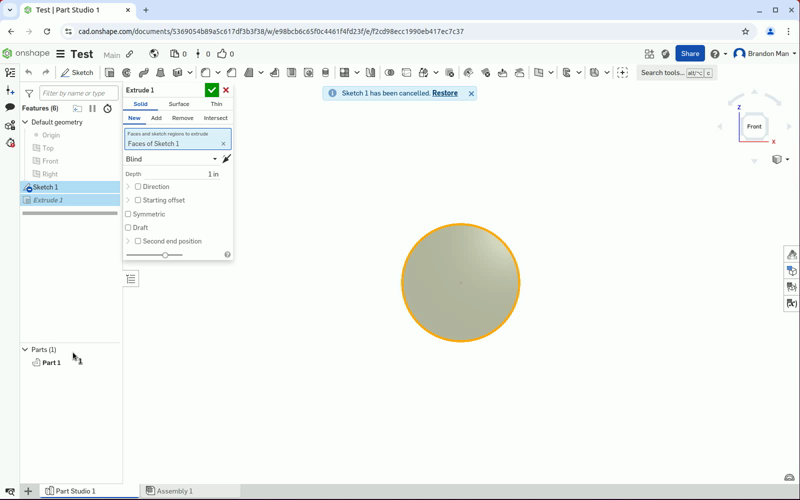
mouse_move(143, 106)
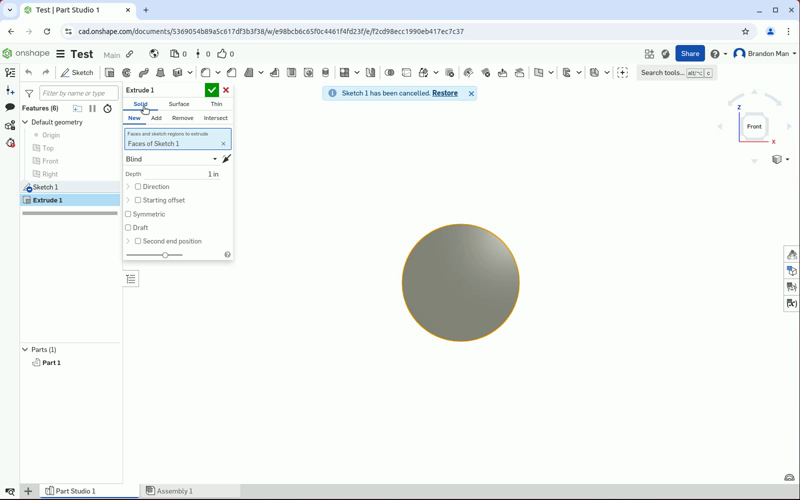
click(143, 106)
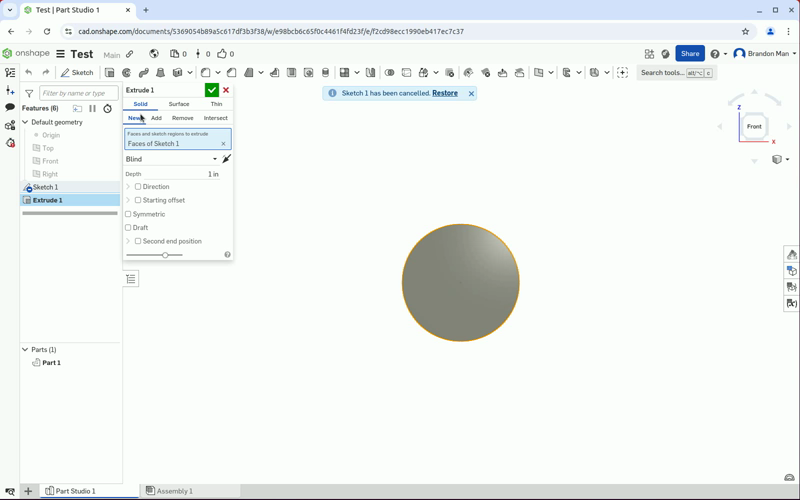
mouse_move(137, 120)
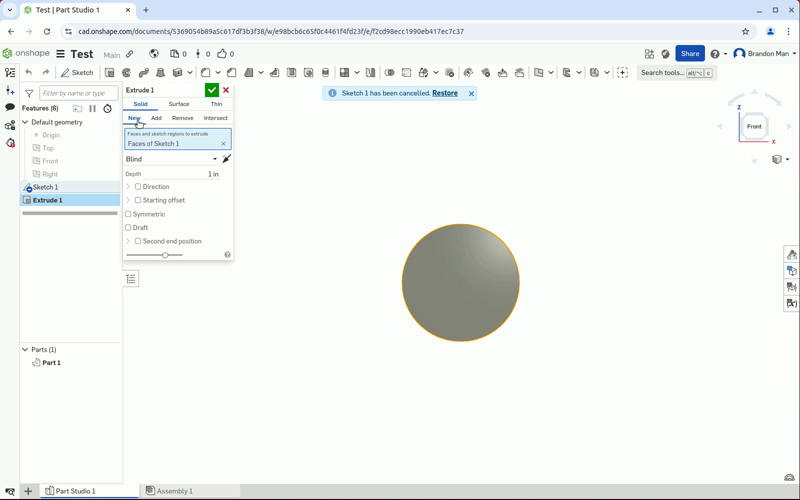
click(137, 120)
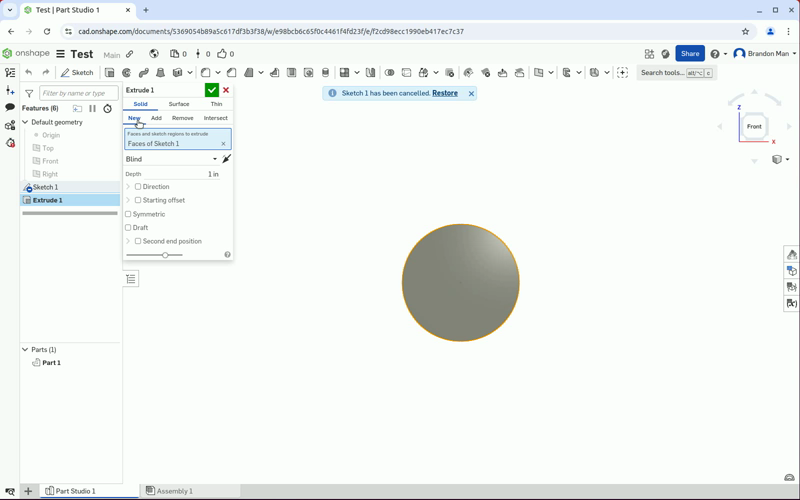
key(tab, 4)
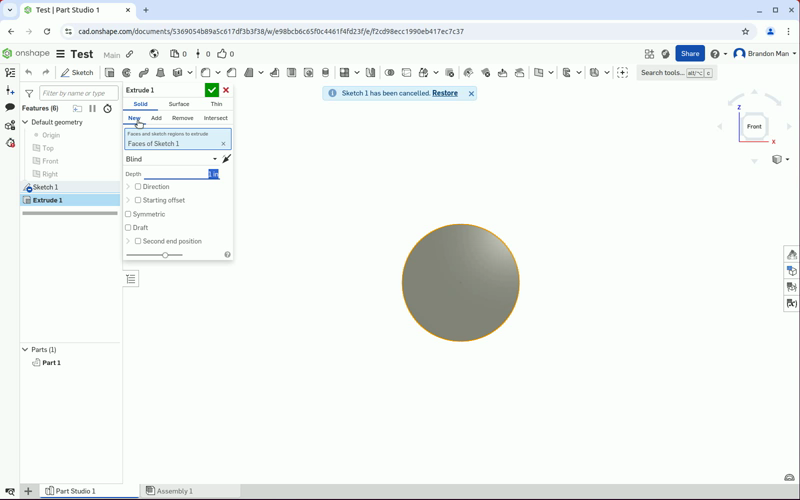
text(7.462)
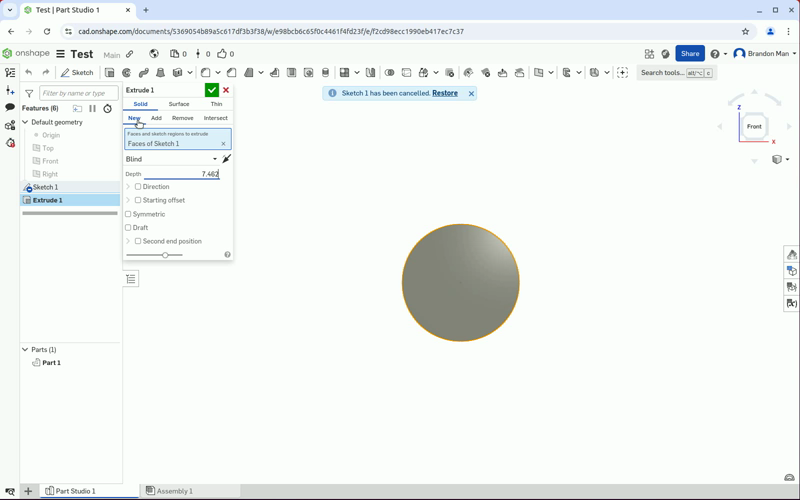
key(enter)
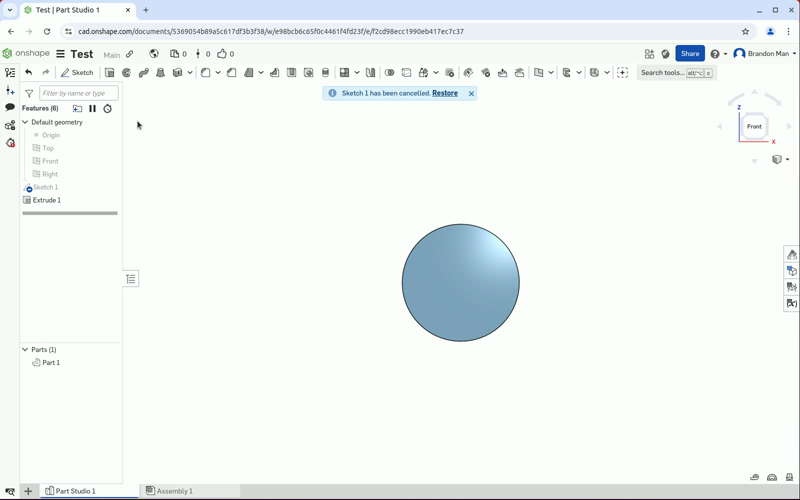
key(shift+h)
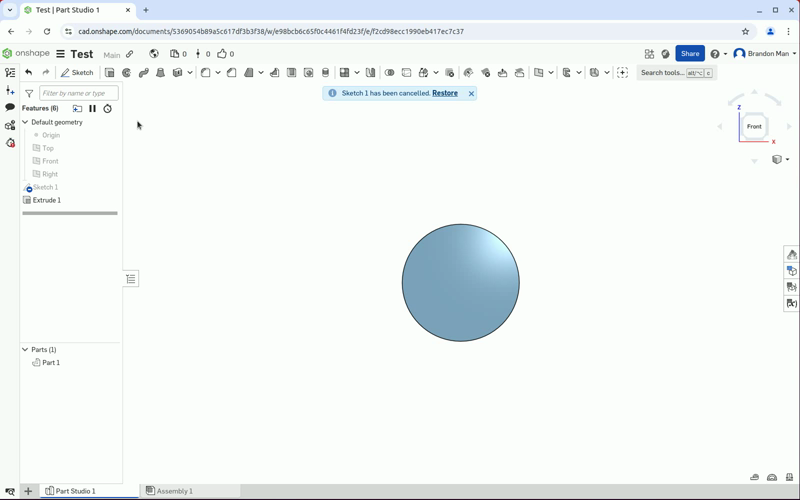
key(shift+h)
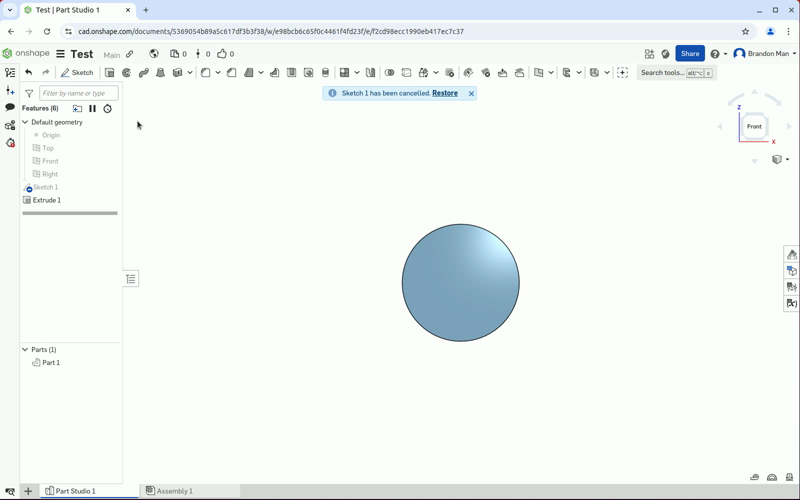
mouse_move(73, 189)
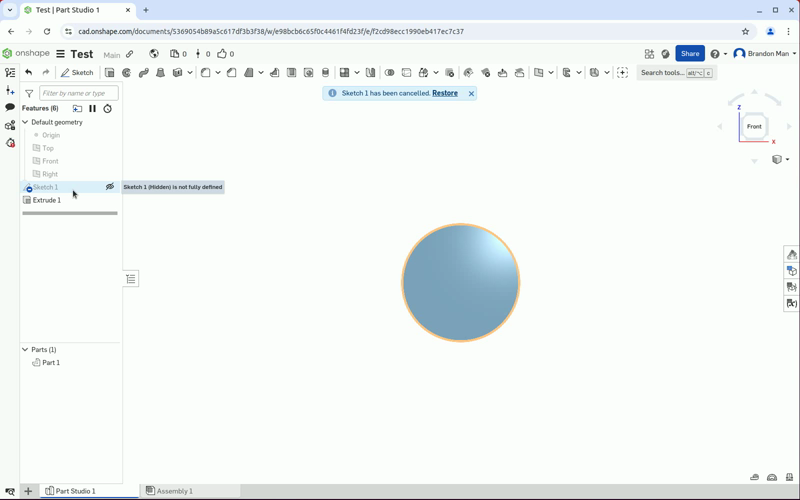
click(73, 189)
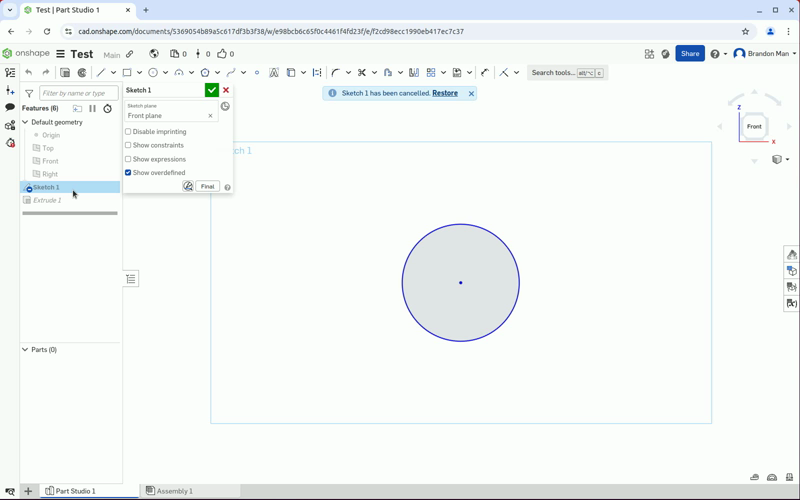
mouse_move(229, 92)
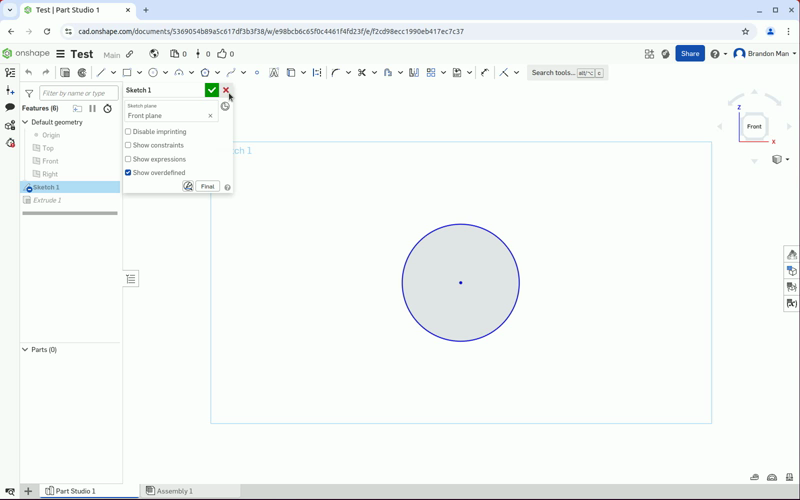
click(229, 92)
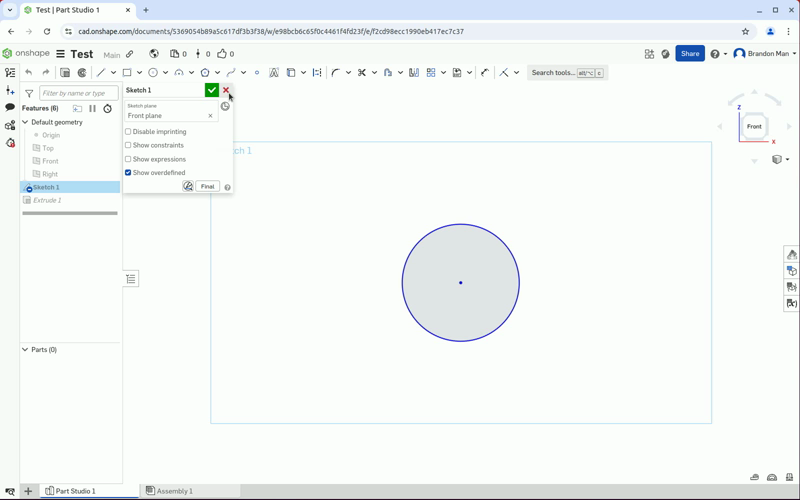
key(shift+s)
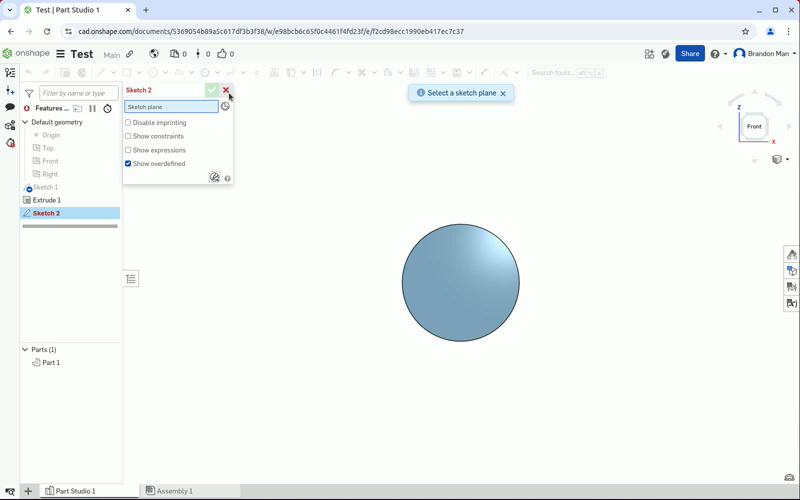
mouse_move(73, 163)
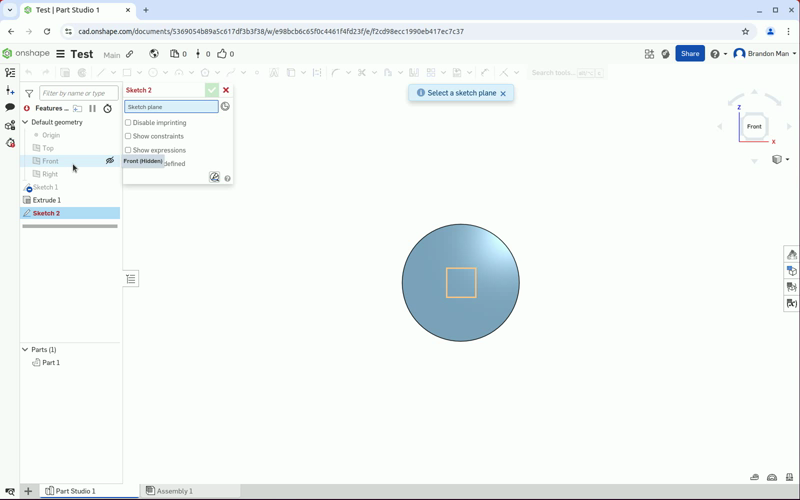
click(73, 163)
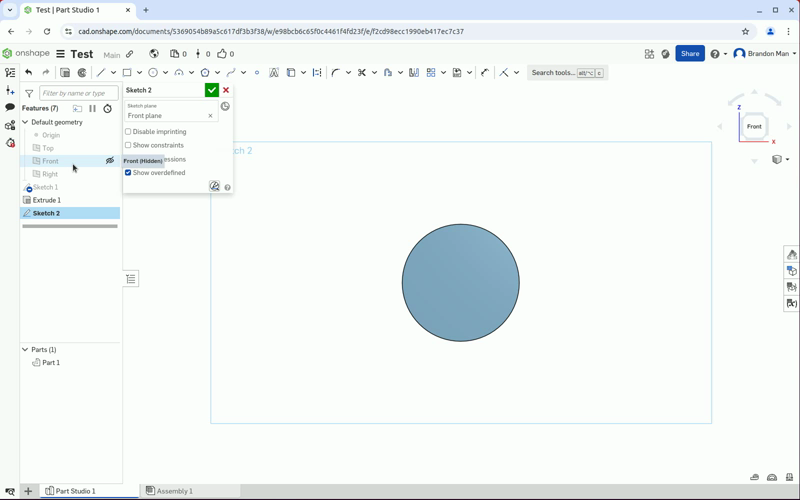
mouse_move(73, 352)
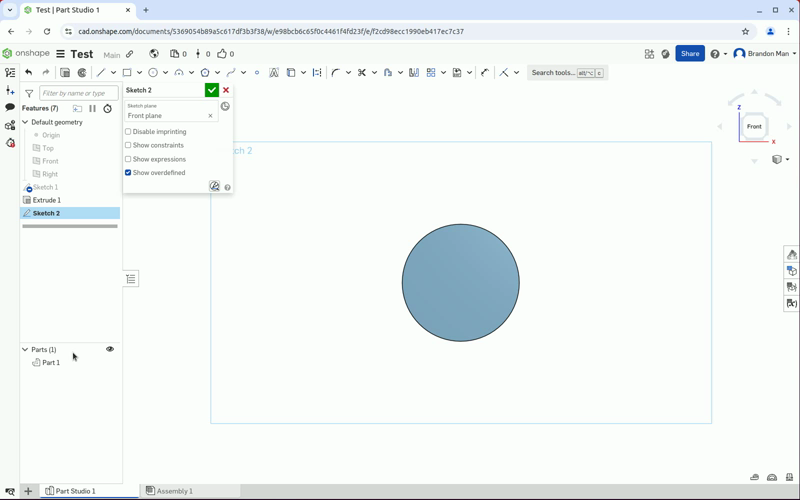
key(y)
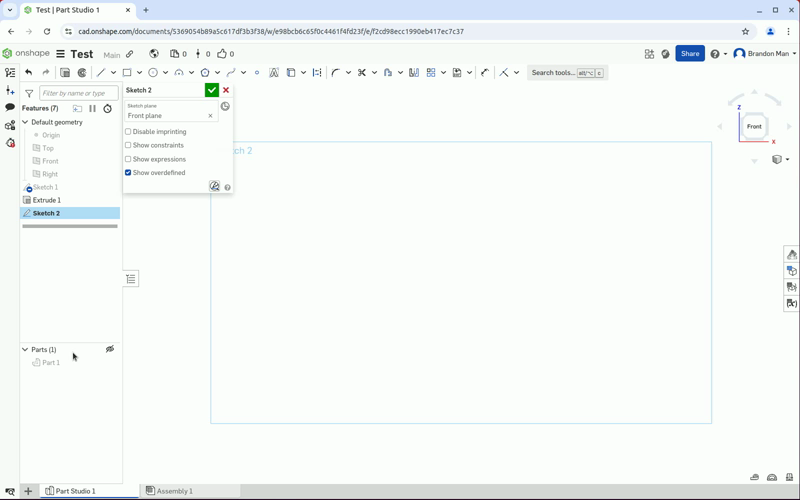
key(c)
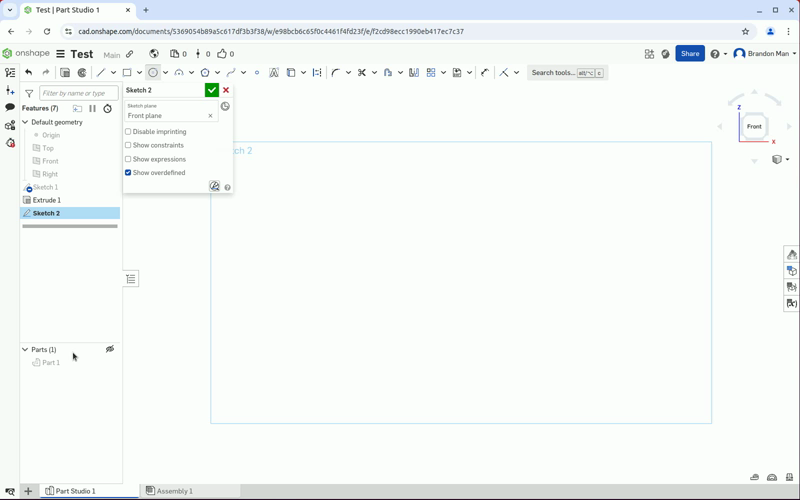
key_down(shift)
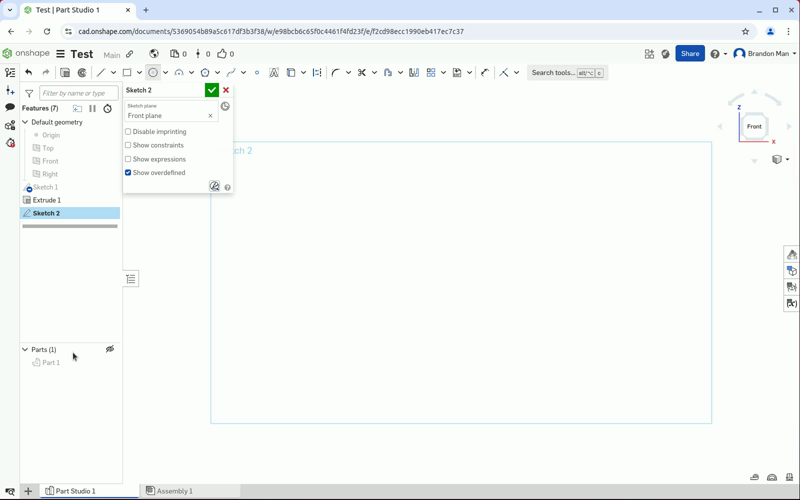
mouse_move(555, 282)
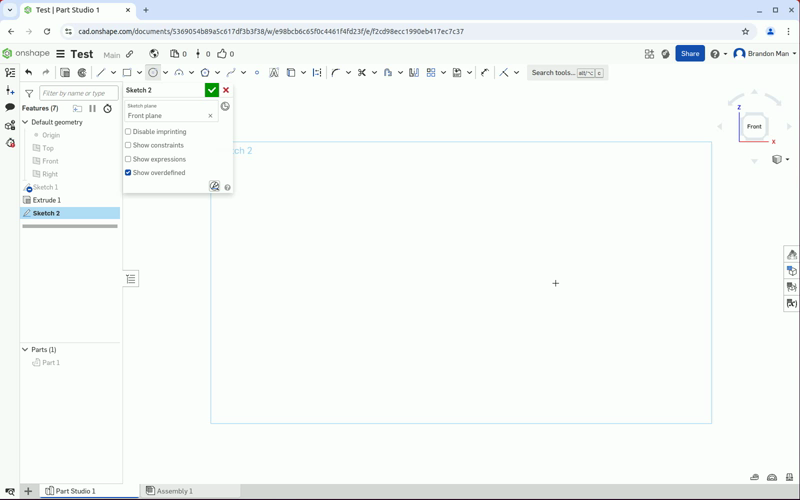
click(555, 282)
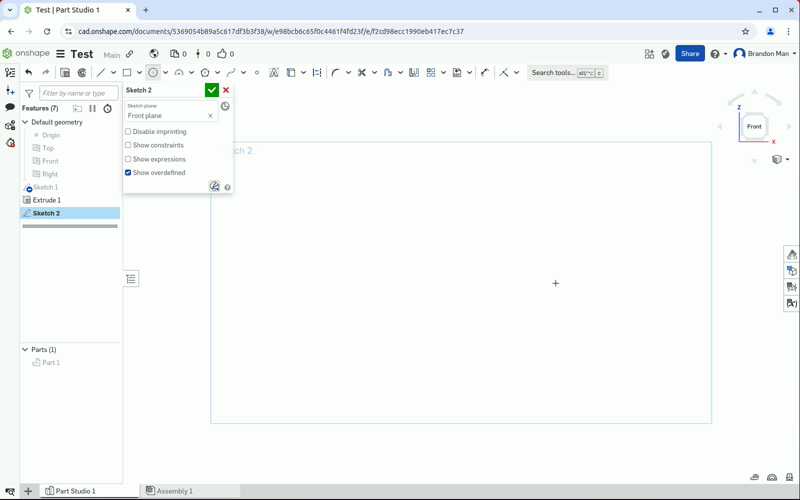
key_up(shift)
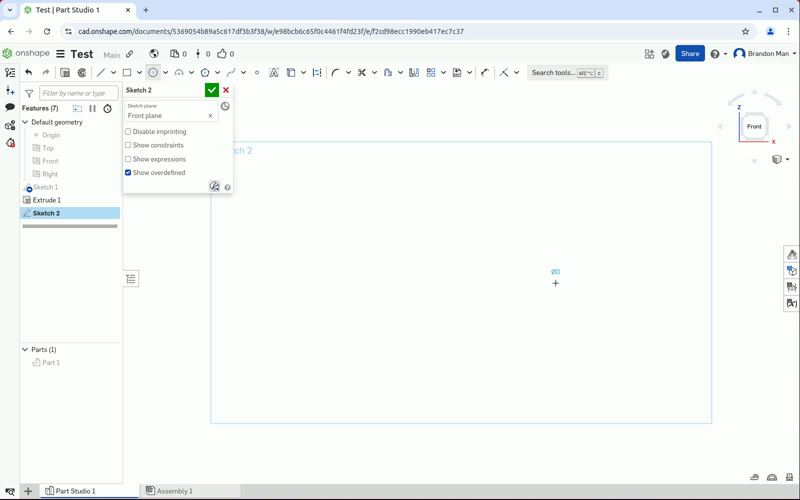
mouse_move(574, 282)
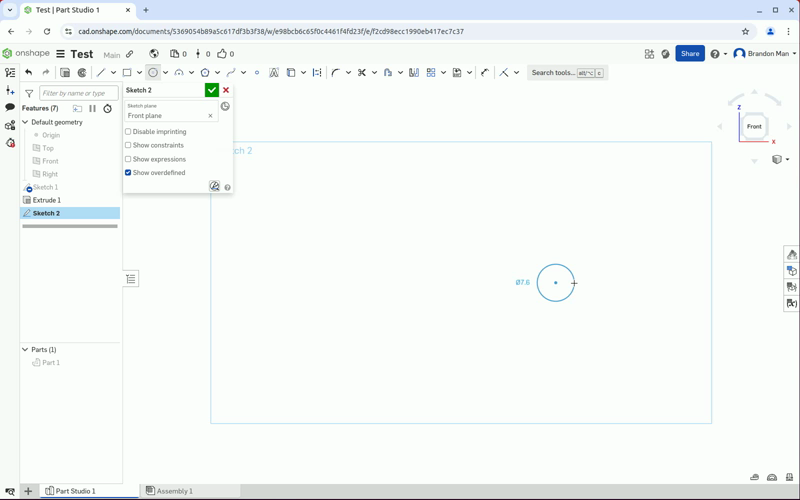
click(574, 282)
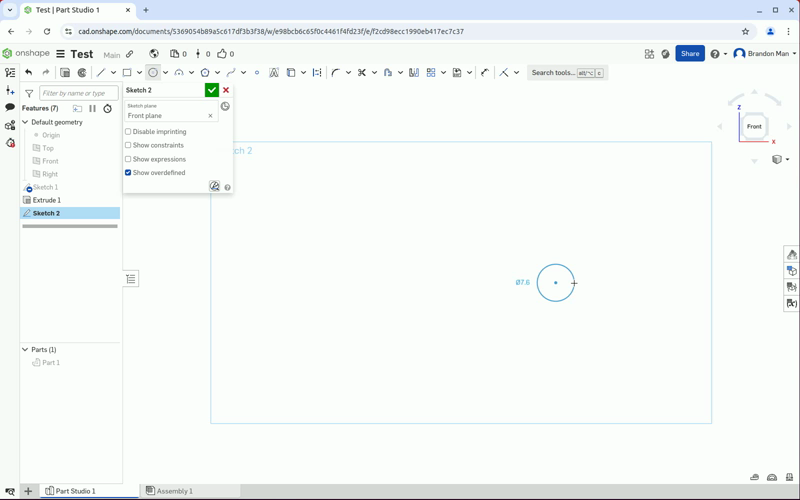
key(esc)
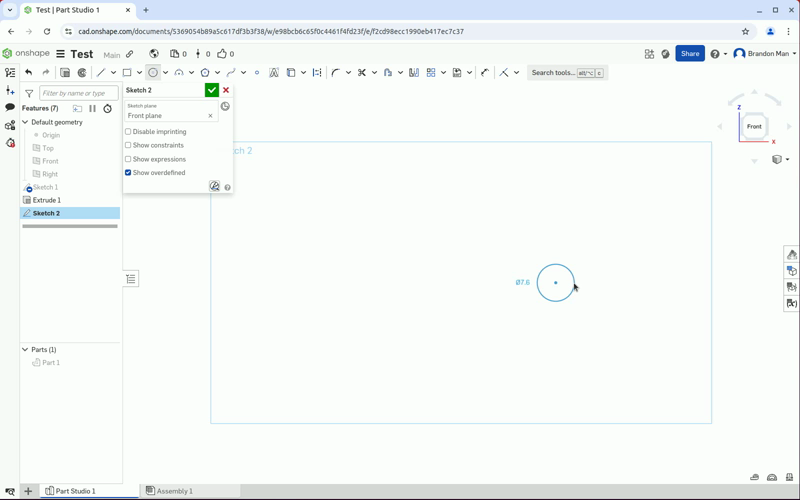
mouse_move(554, 276)
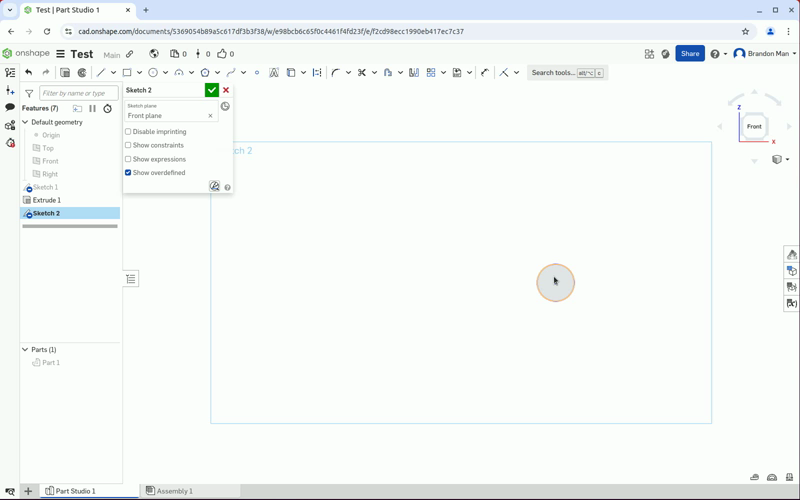
scroll(6)
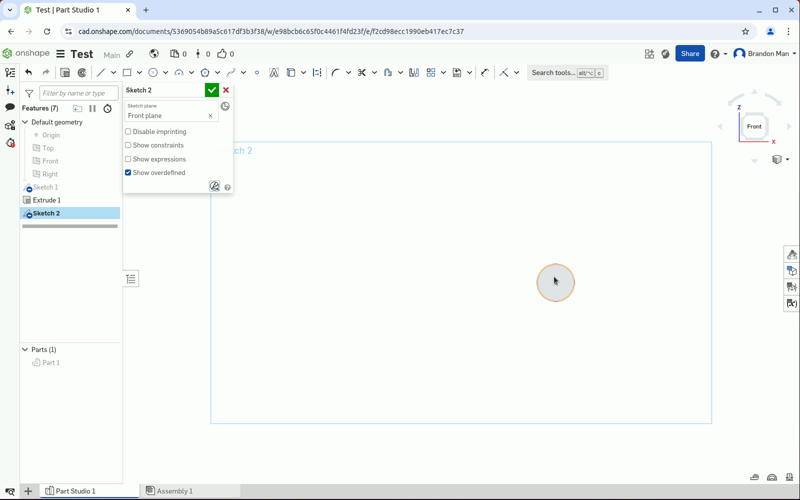
scroll(6)
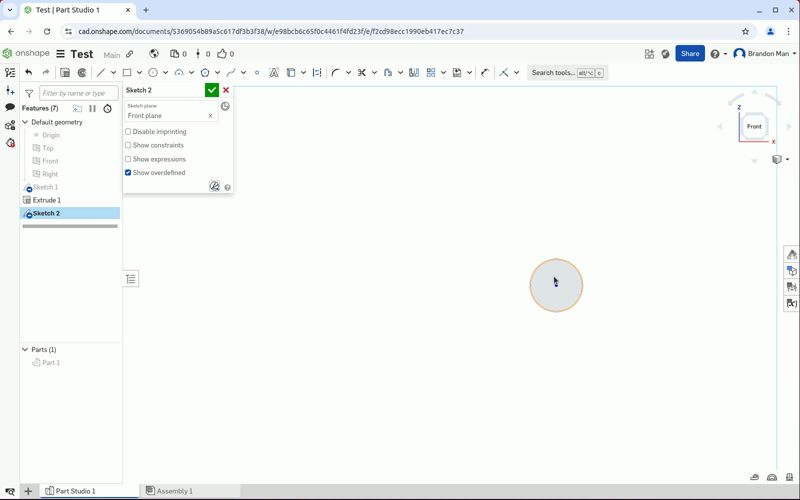
scroll(6)
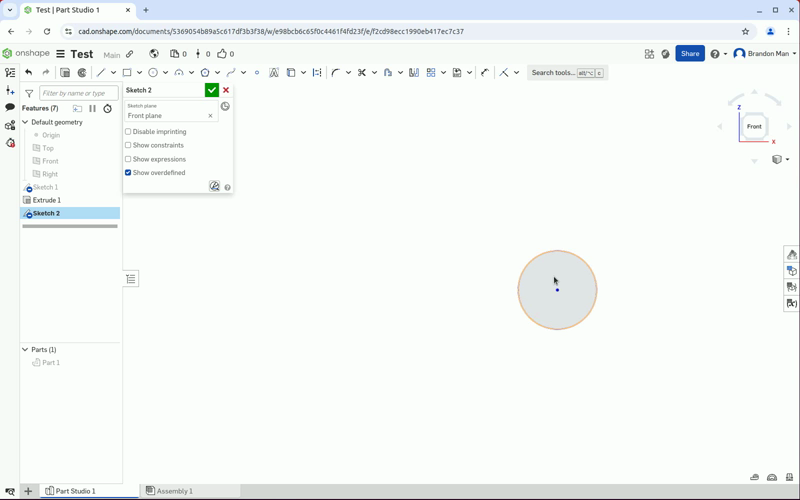
scroll(6)
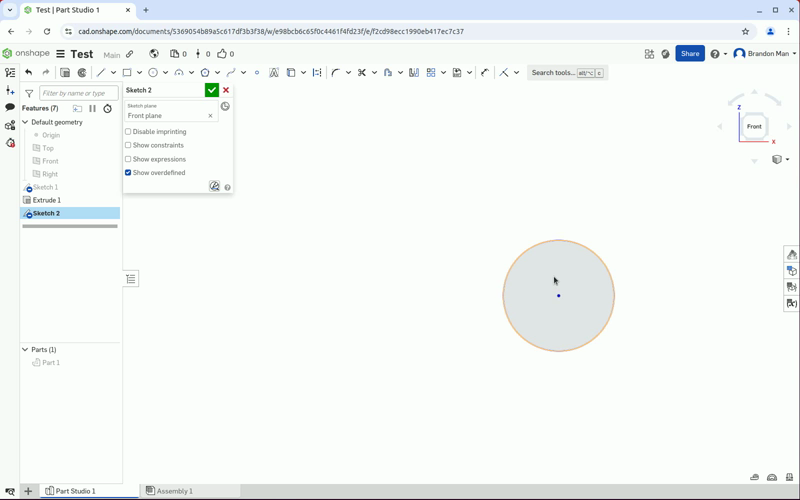
scroll(6)
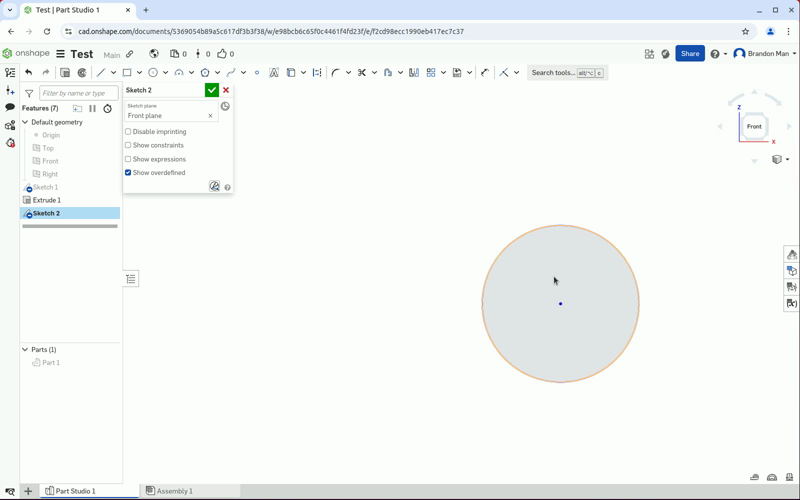
scroll(6)
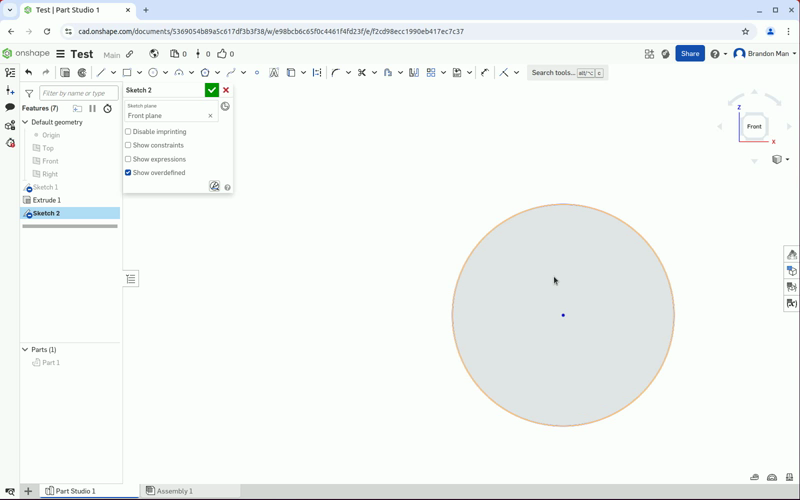
scroll(6)
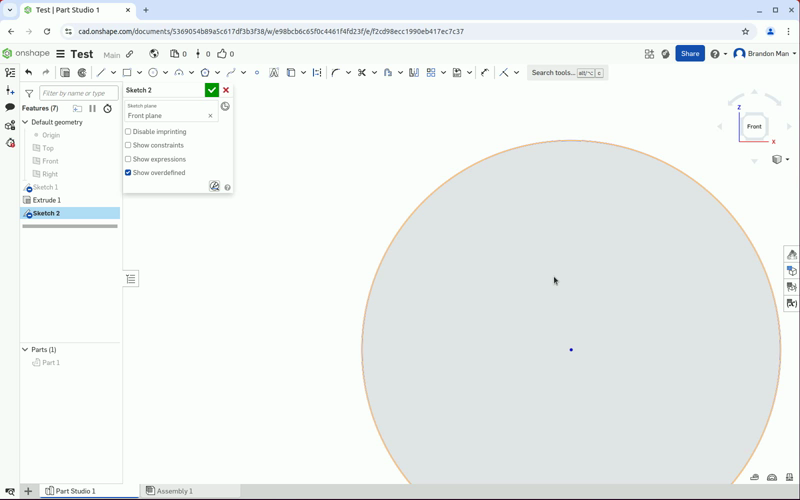
click(554, 276)
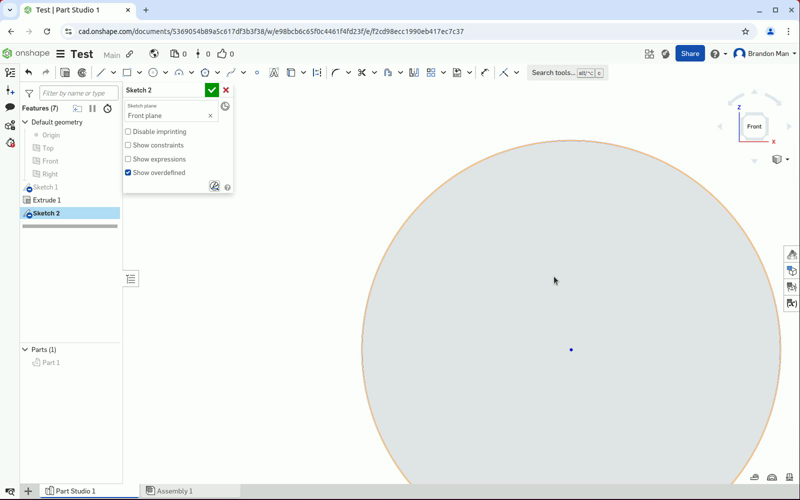
scroll(-6)
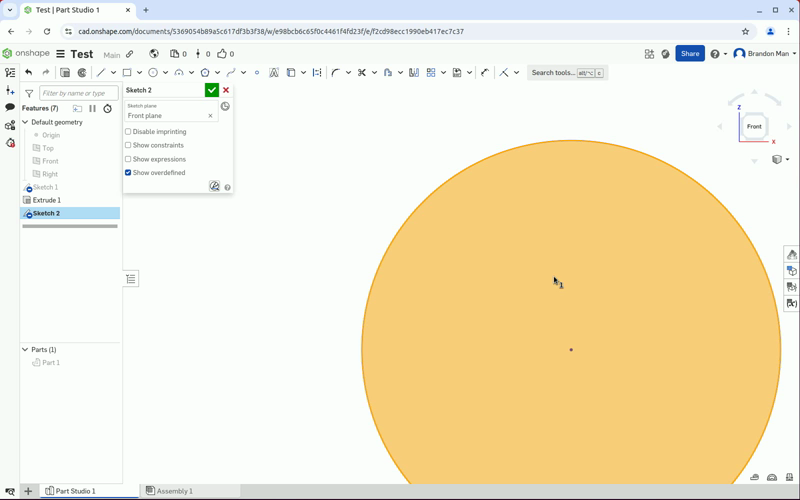
scroll(-6)
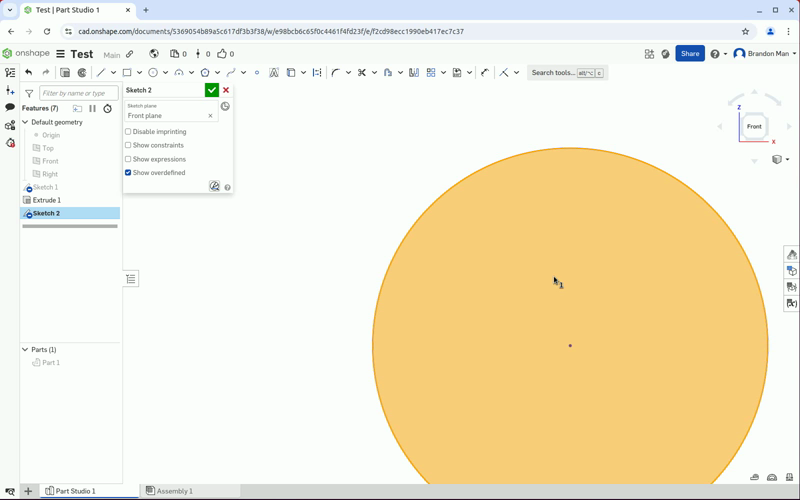
scroll(-6)
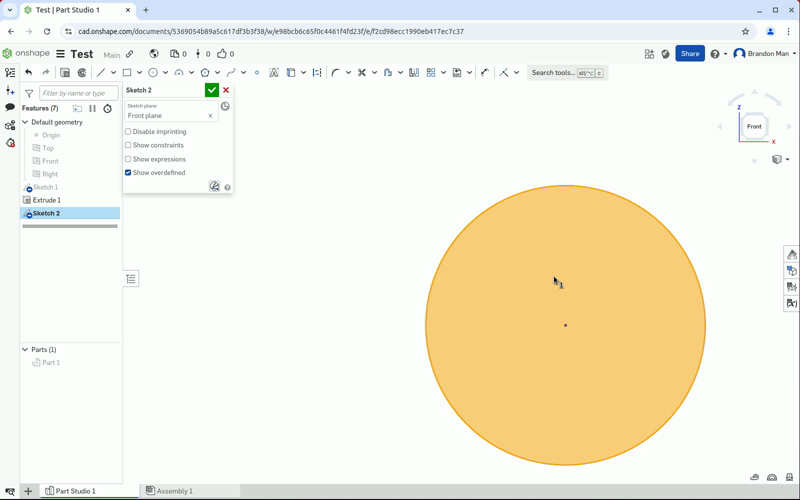
scroll(-6)
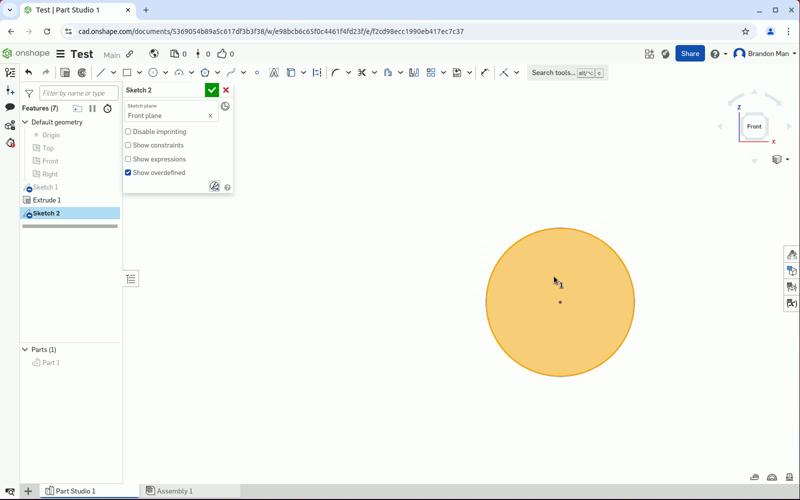
scroll(-6)
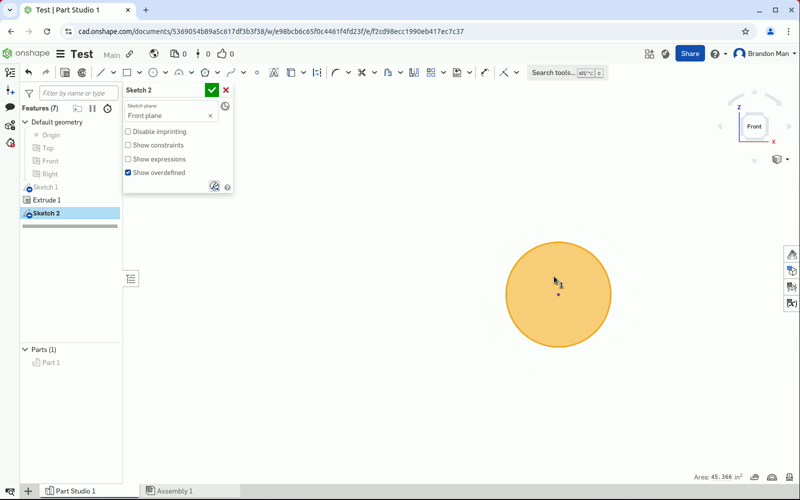
scroll(-6)
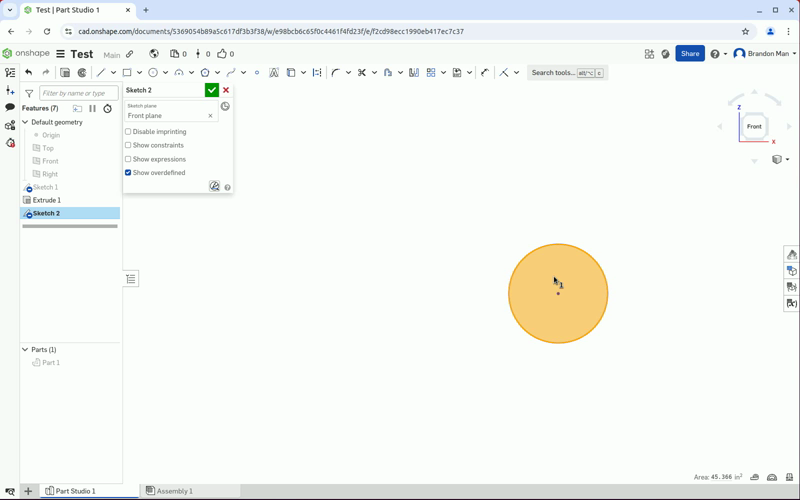
scroll(-6)
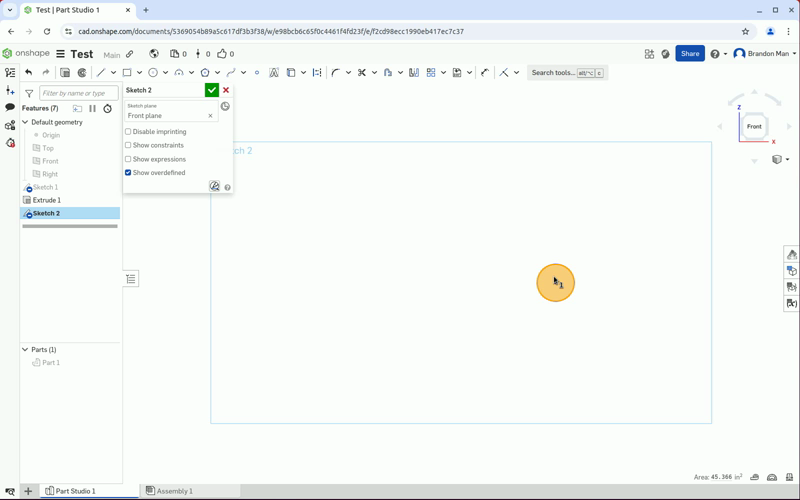
mouse_move(73, 352)
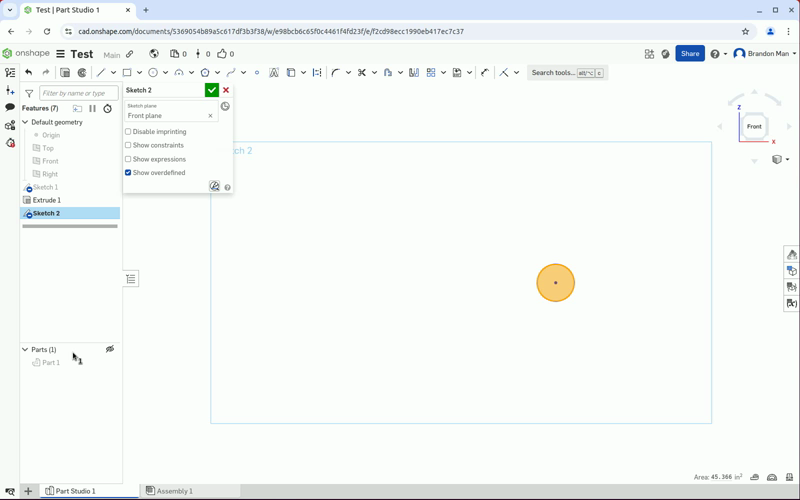
key(shift+y)
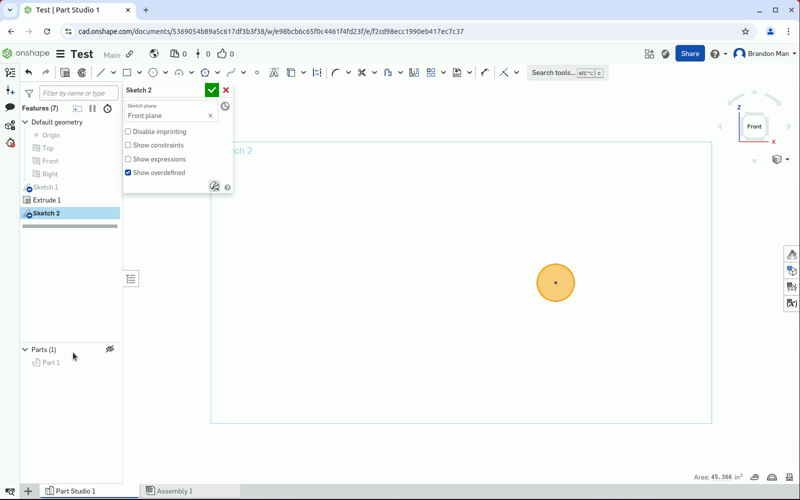
key(shift+e)
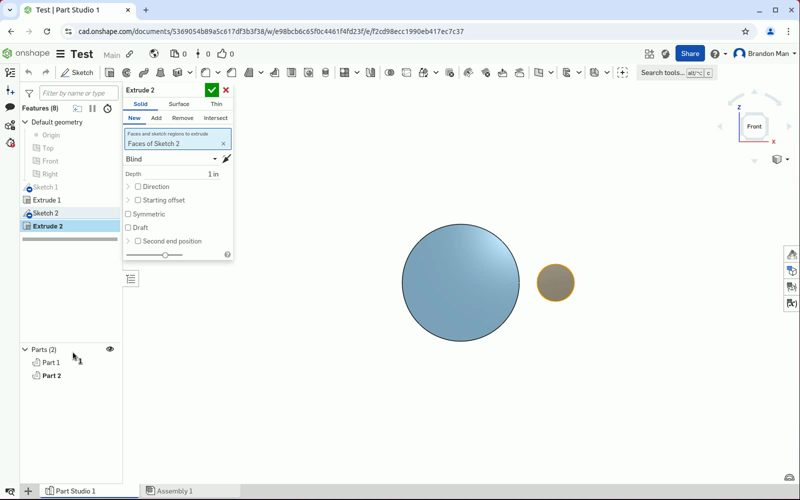
mouse_move(143, 106)
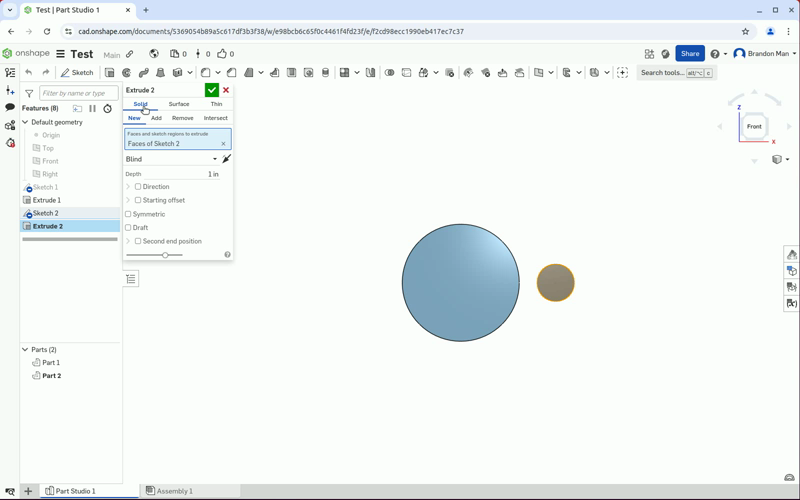
click(143, 106)
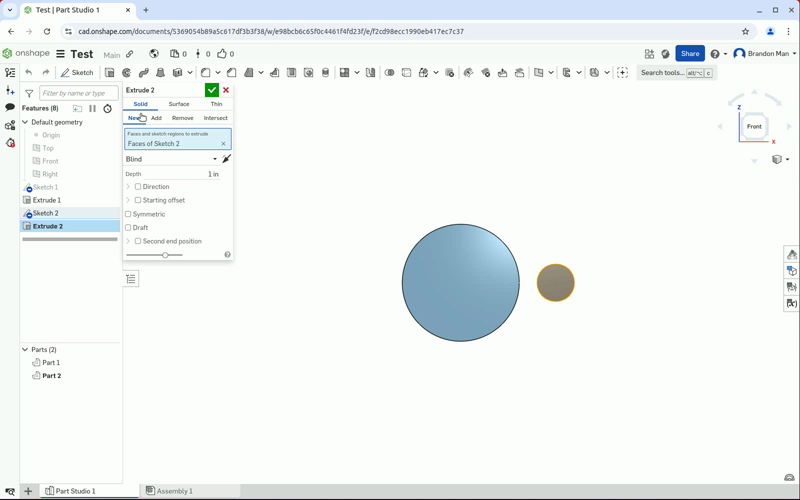
mouse_move(137, 120)
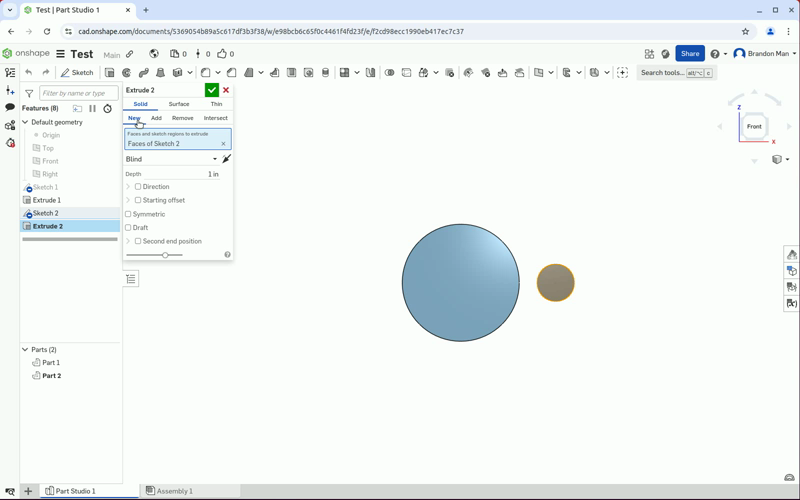
click(137, 120)
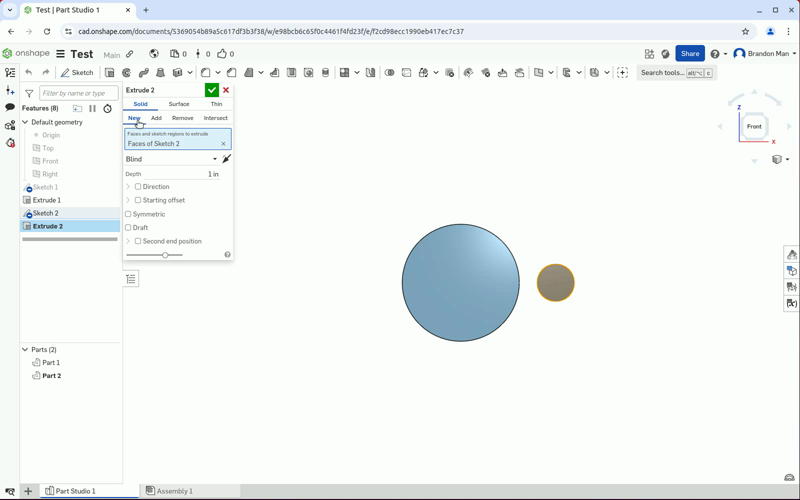
key(tab, 4)
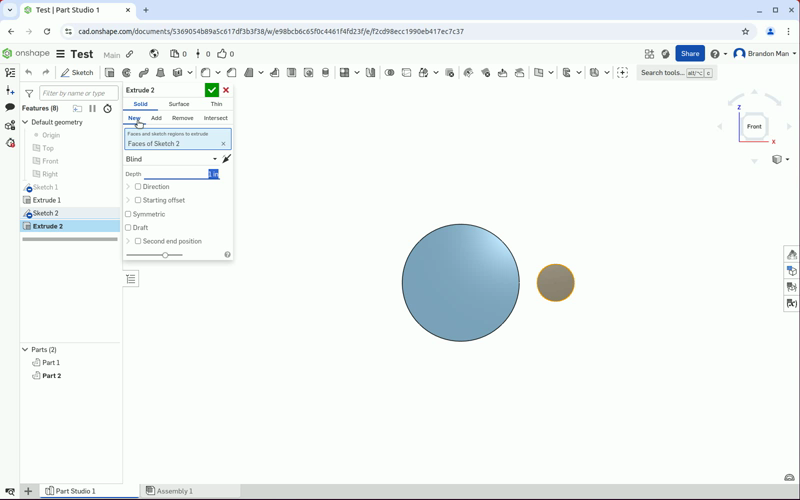
text(7.462)
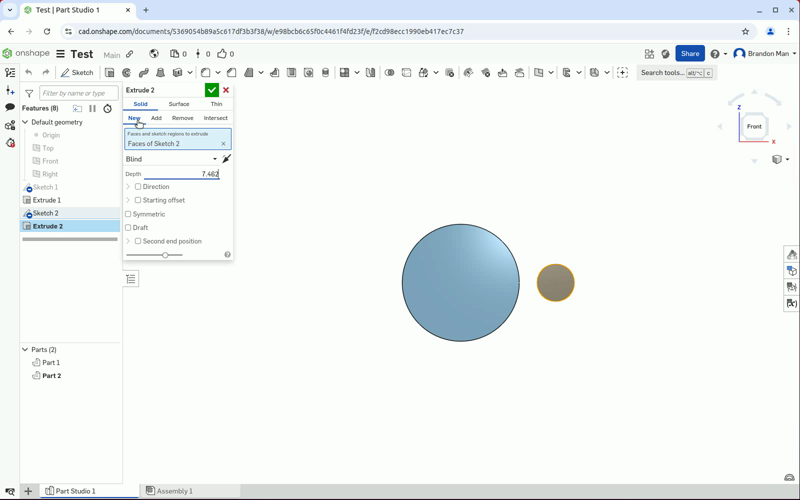
key(enter)
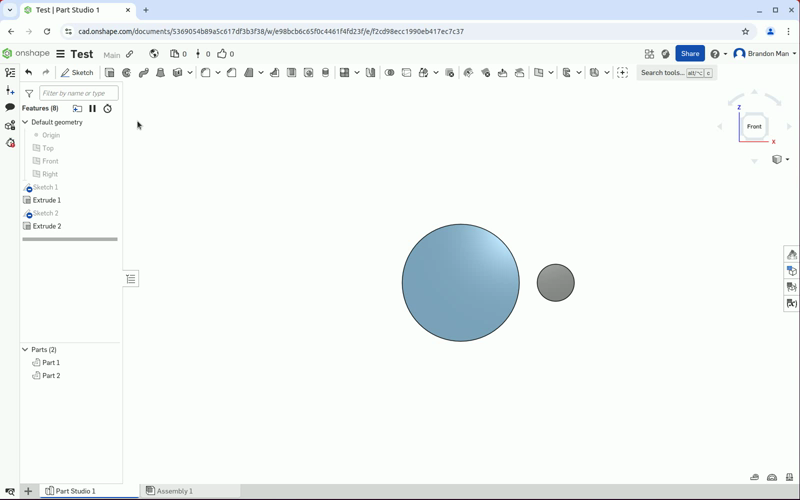
key(shift+h)
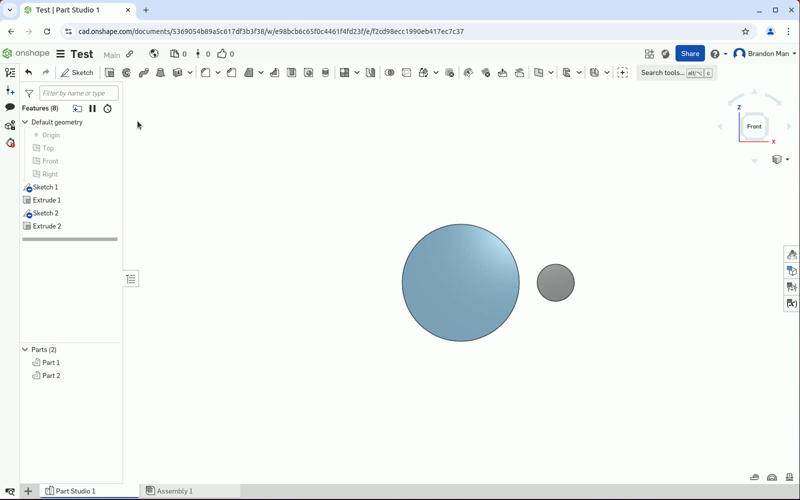
key(shift+h)
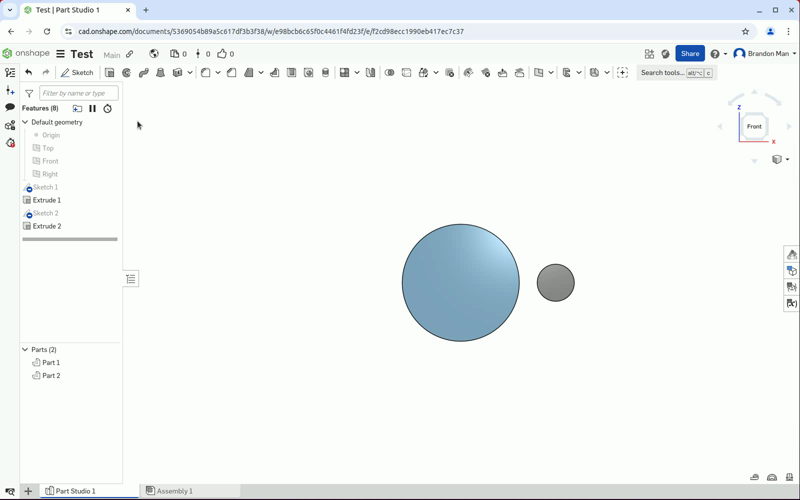
mouse_move(73, 189)
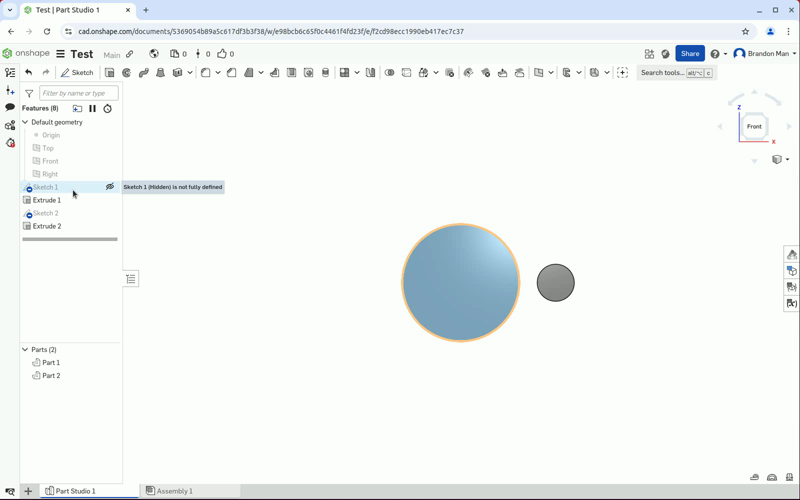
click(73, 189)
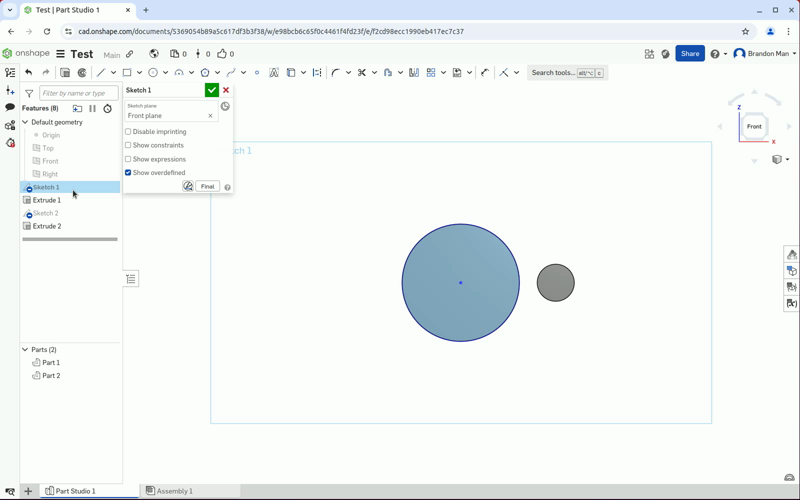
mouse_move(229, 92)
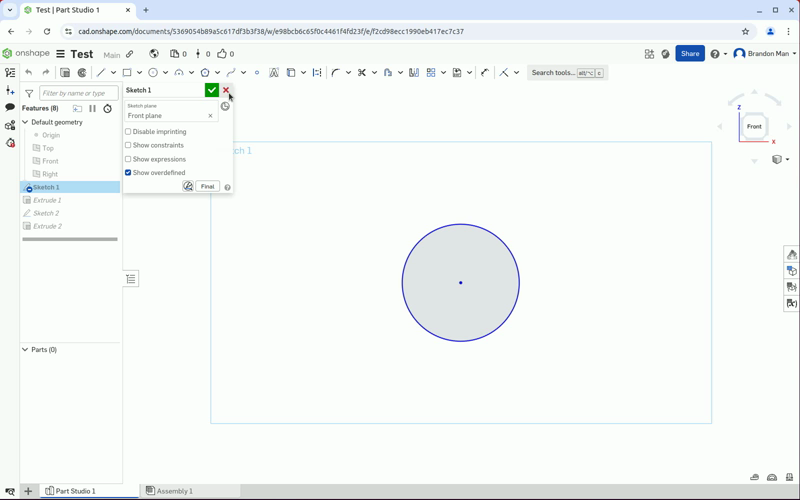
click(229, 92)
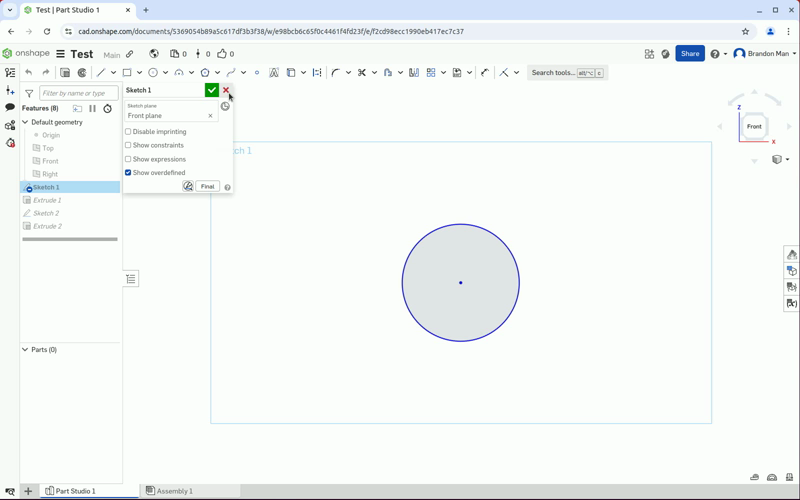
key(shift+s)
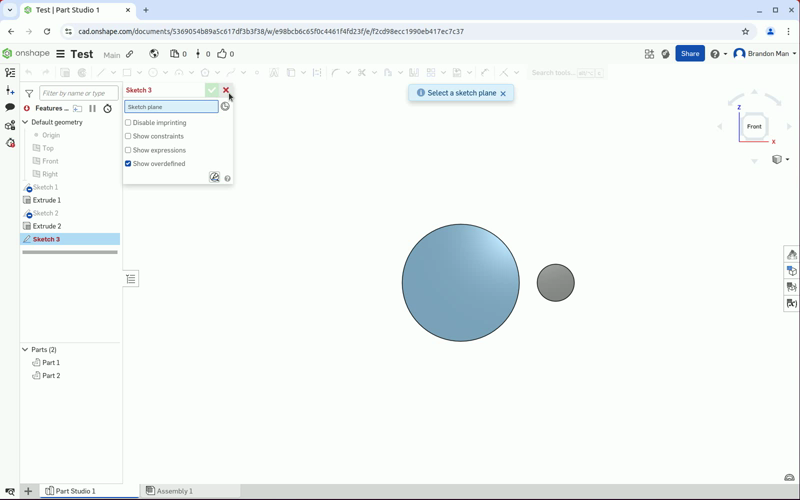
mouse_move(73, 163)
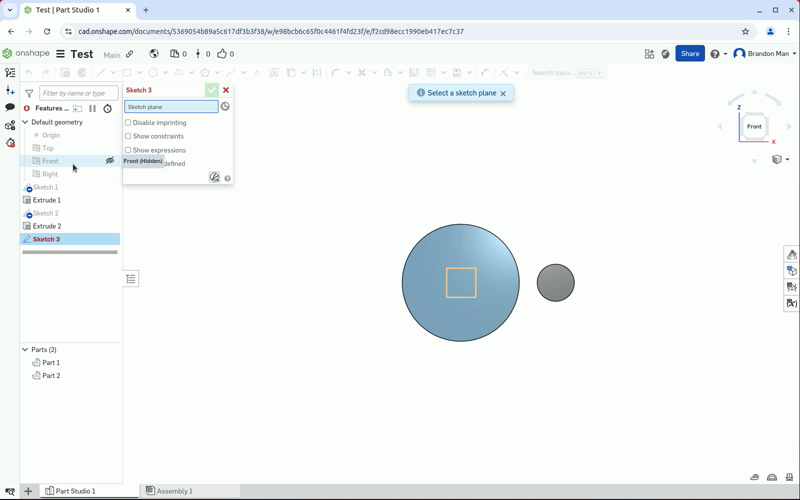
click(73, 163)
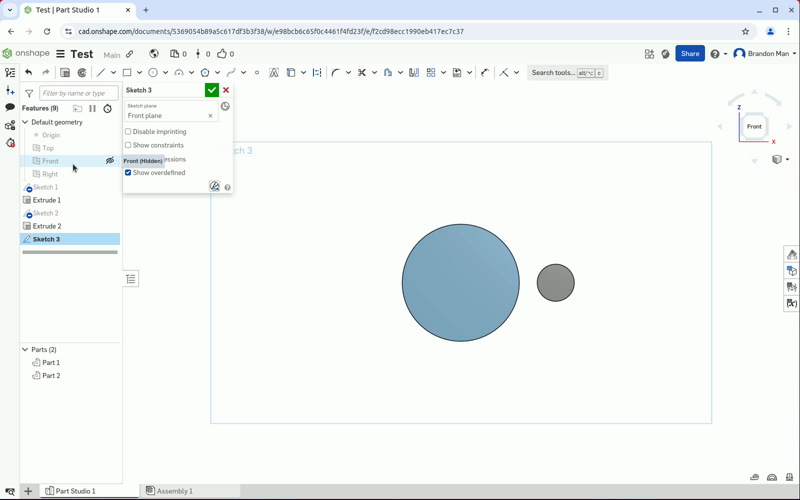
mouse_move(73, 352)
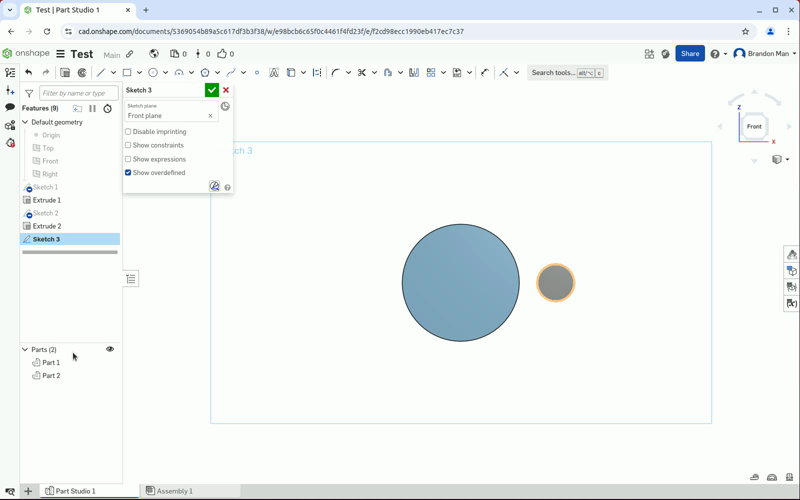
key(y)
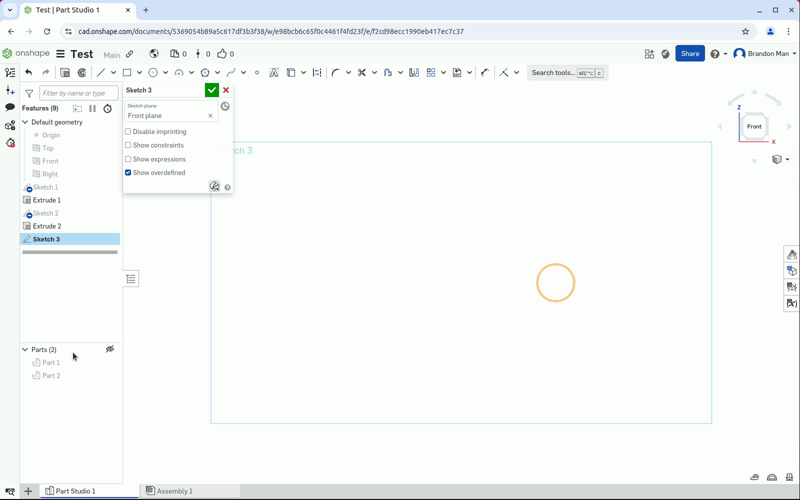
key(l)
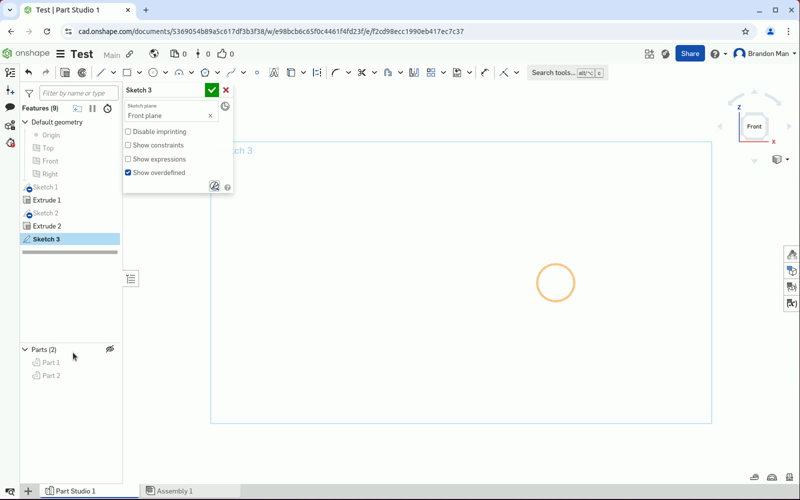
key_down(shift)
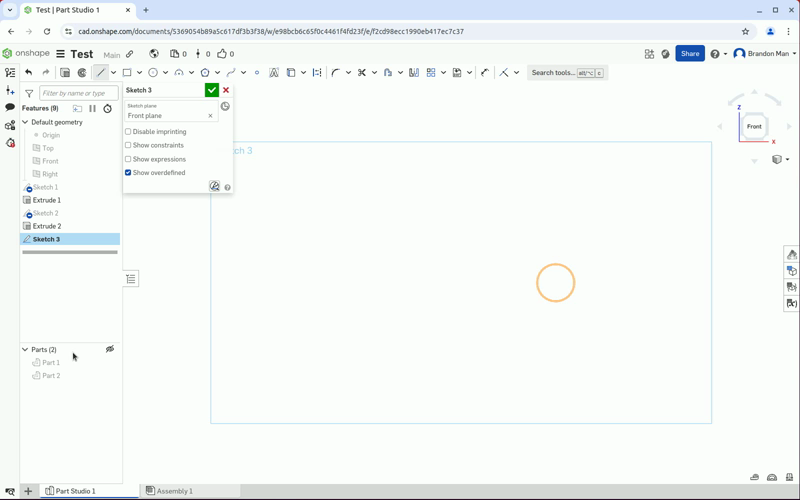
mouse_move(501, 324)
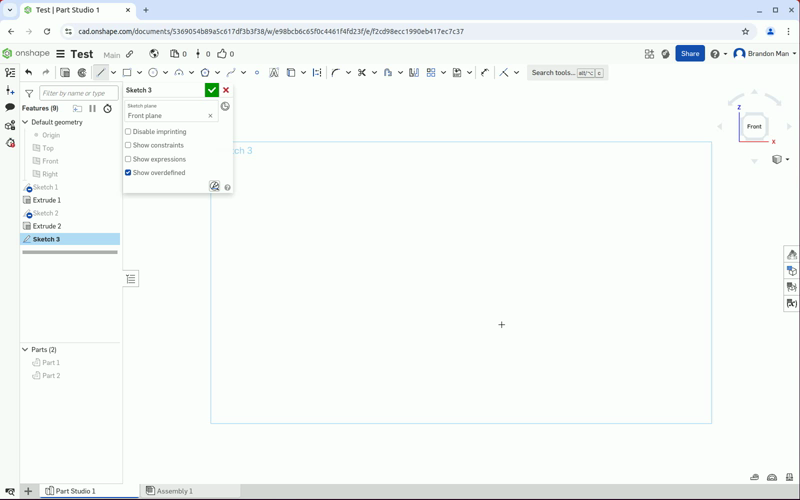
click(501, 324)
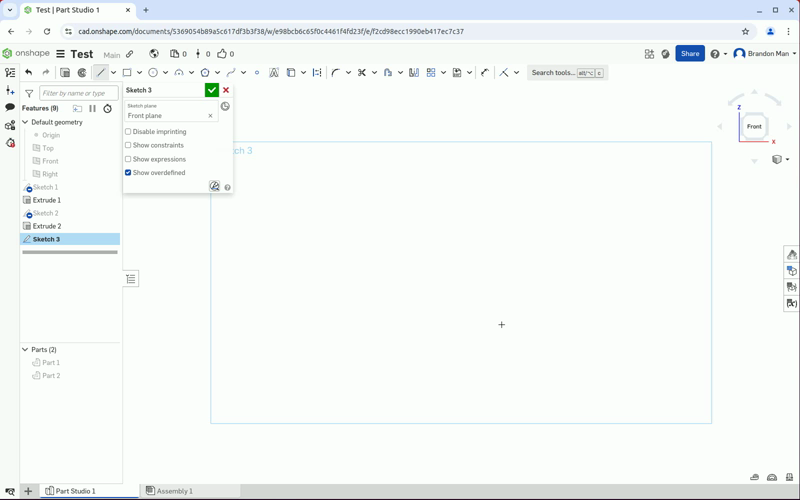
key_up(shift)
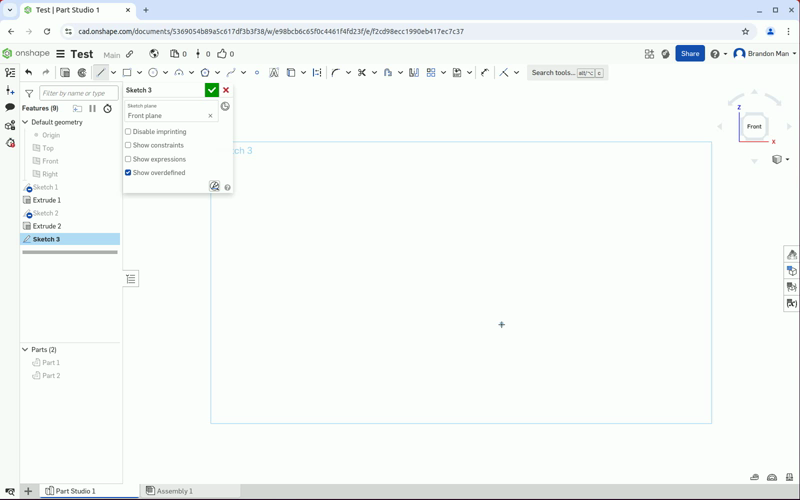
key_down(shift)
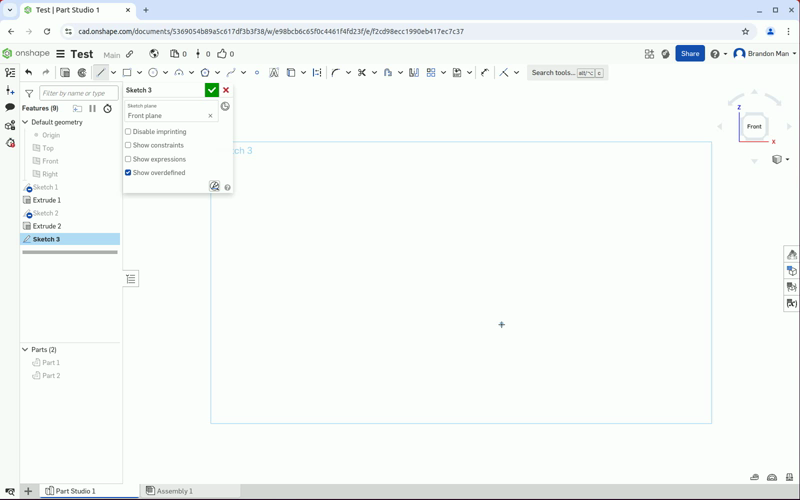
mouse_move(562, 299)
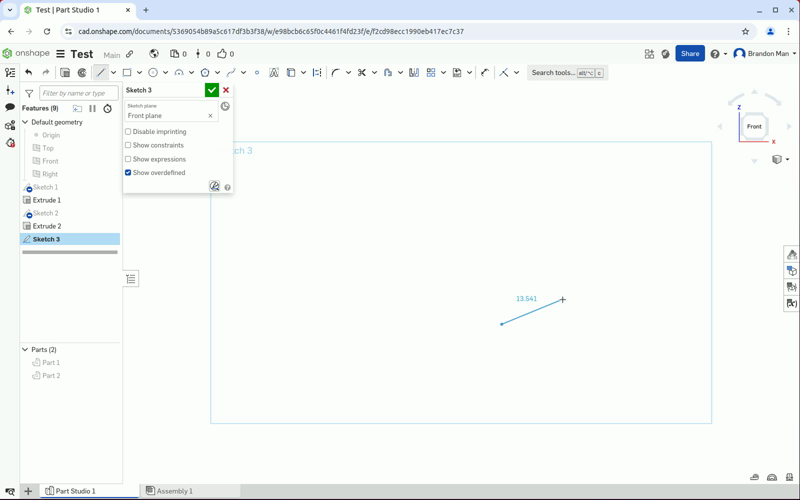
click(562, 299)
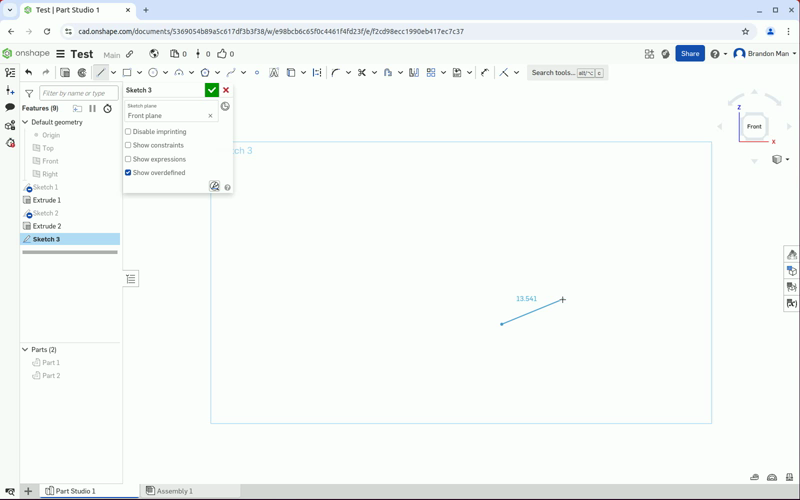
key_up(shift)
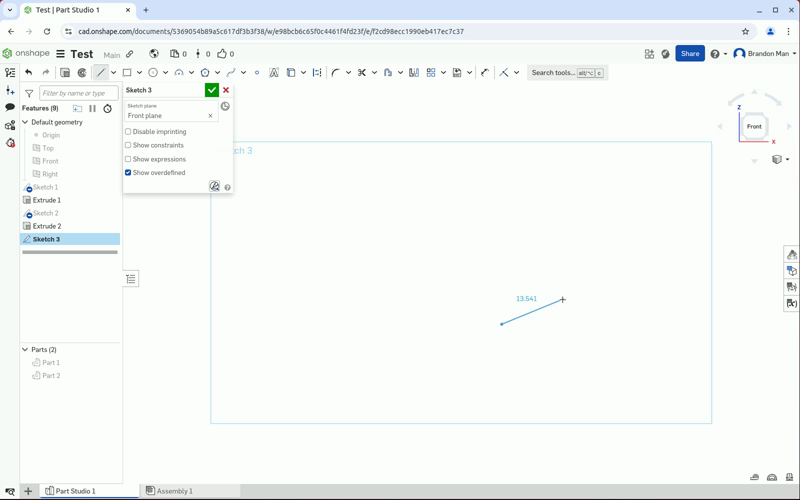
key(esc)
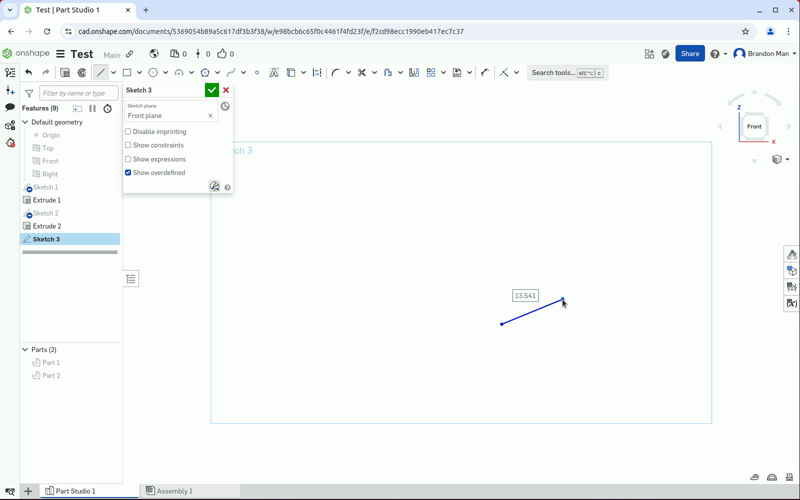
key(a)
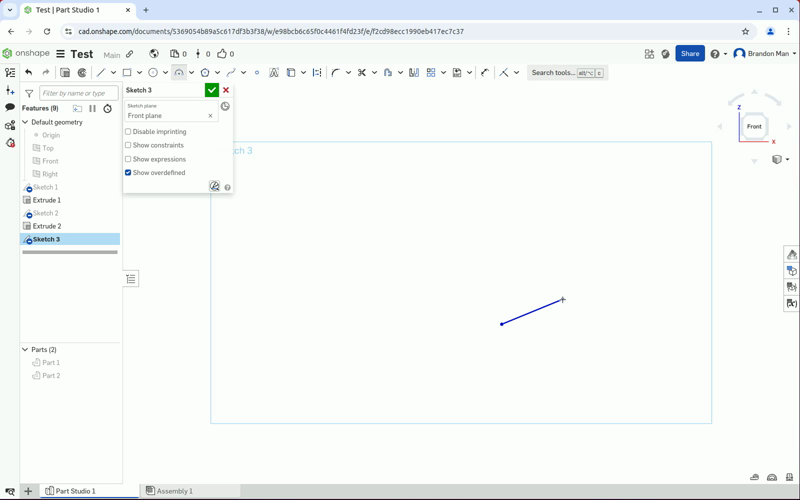
mouse_move(562, 299)
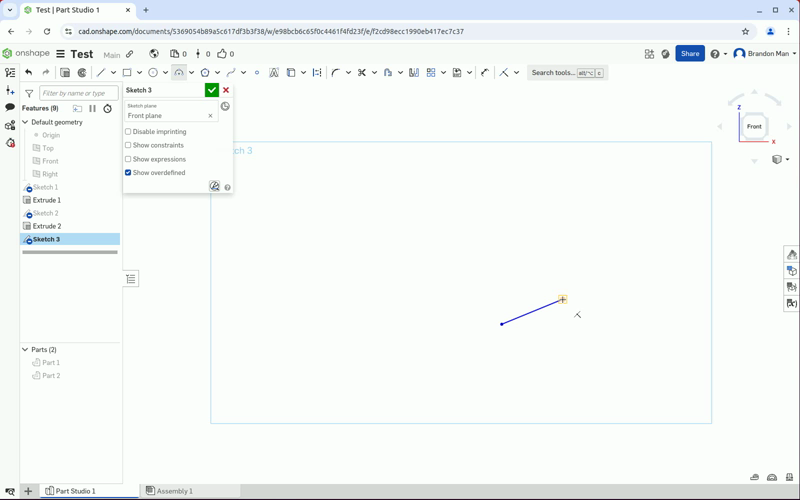
click(562, 299)
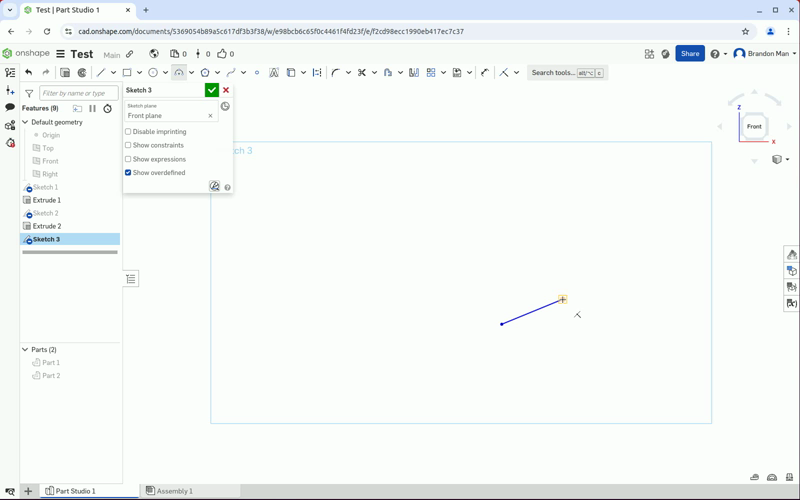
key_down(shift)
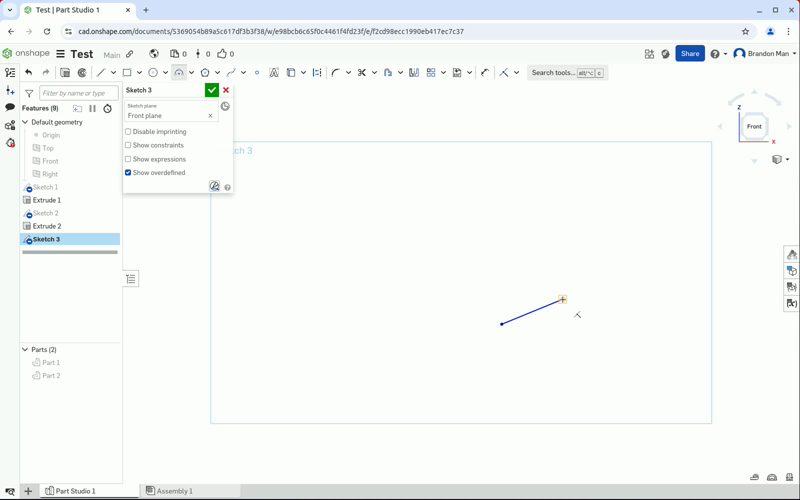
mouse_move(562, 264)
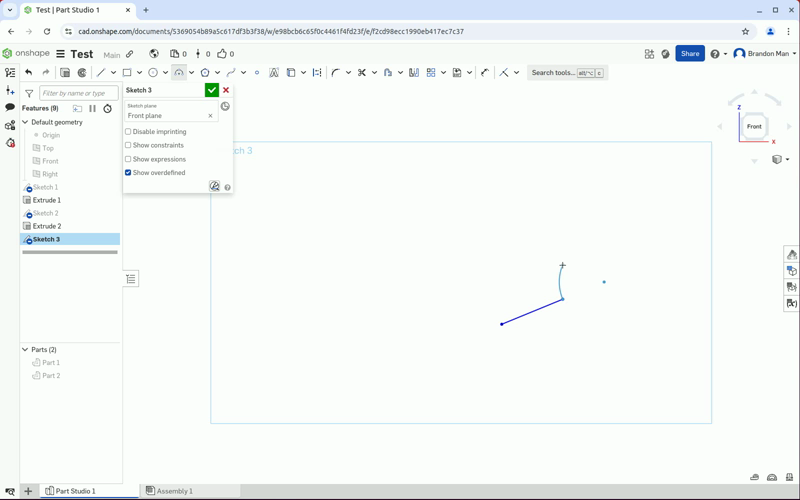
click(562, 264)
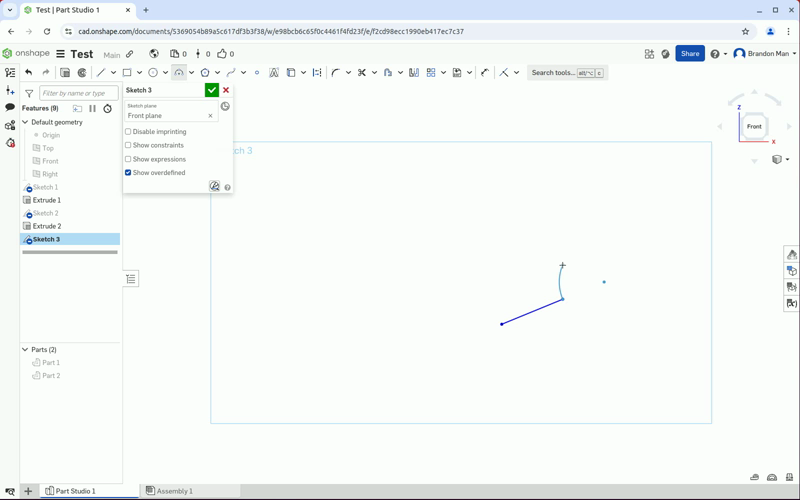
mouse_move(536, 282)
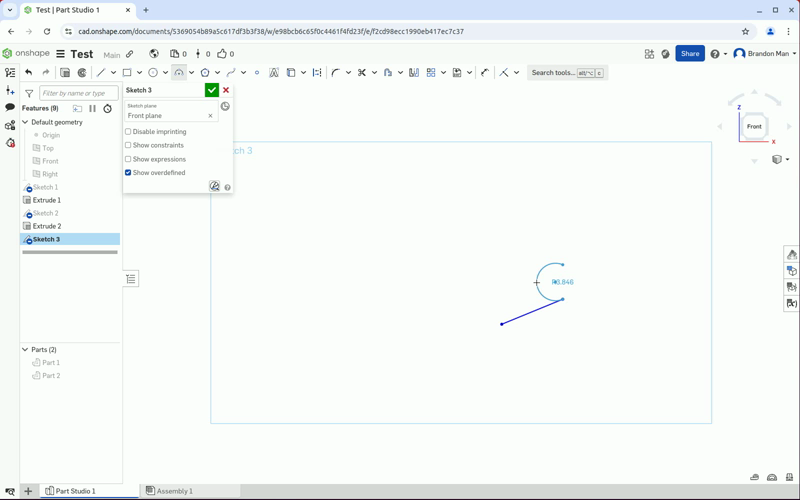
click(536, 282)
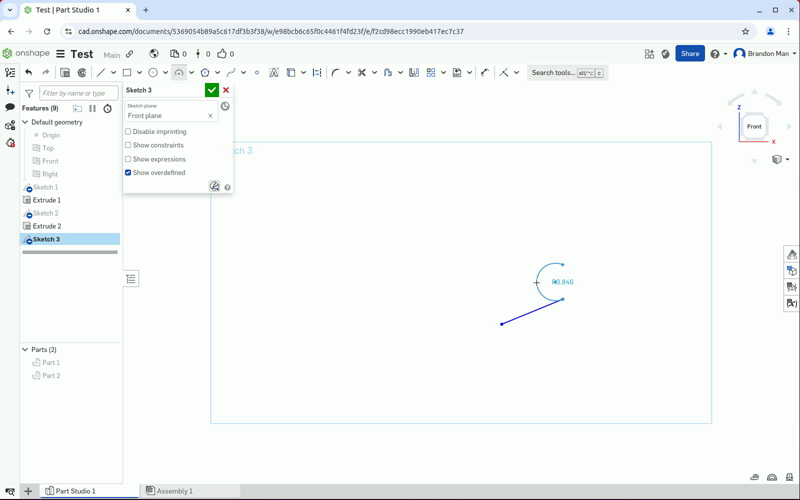
key_up(shift)
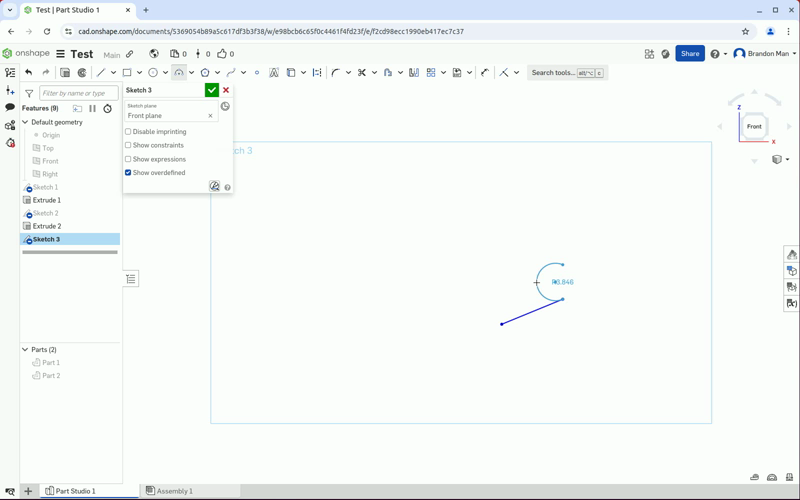
key(esc)
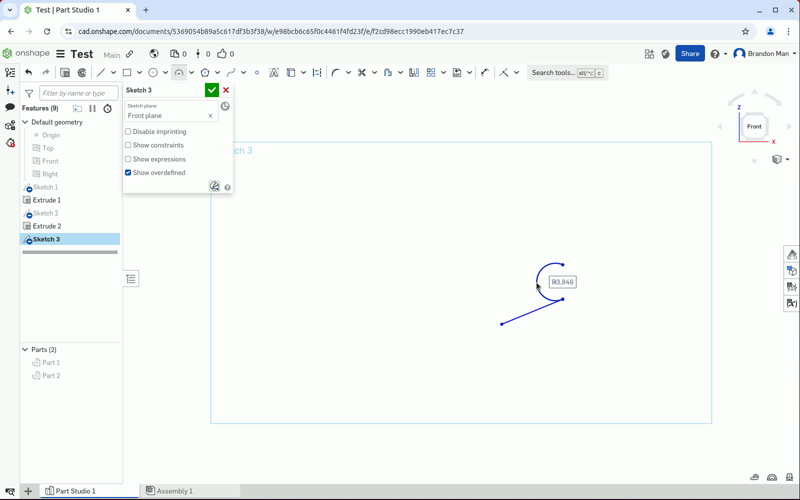
key(l)
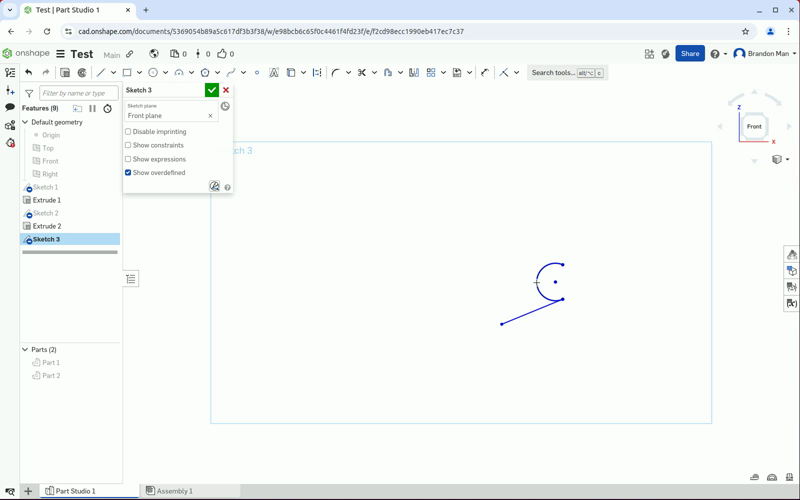
mouse_move(562, 264)
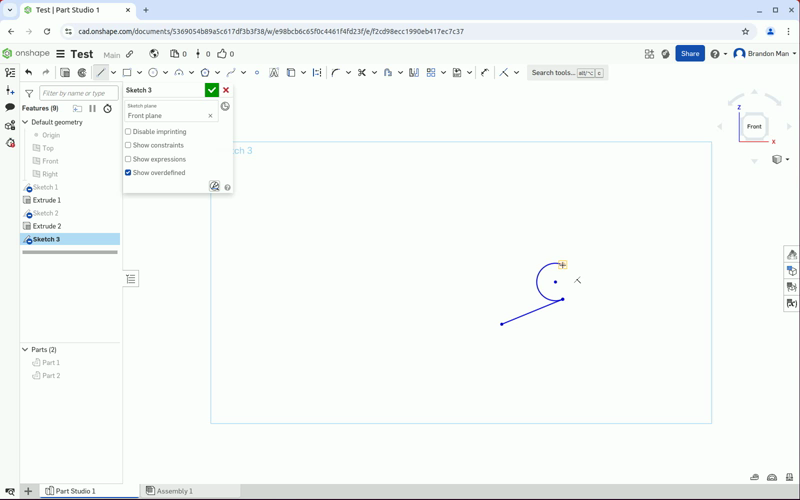
click(562, 264)
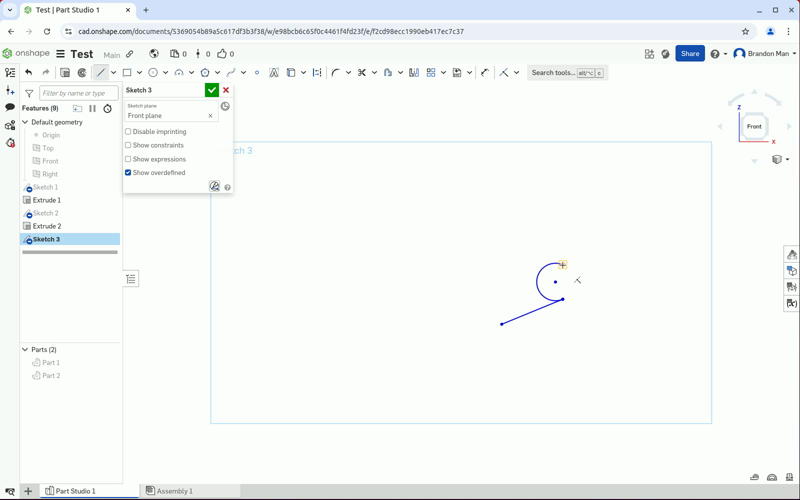
key_down(shift)
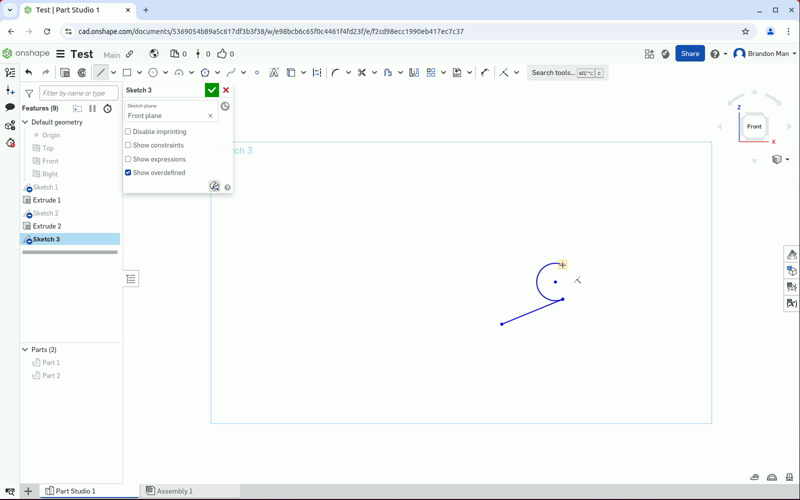
mouse_move(501, 240)
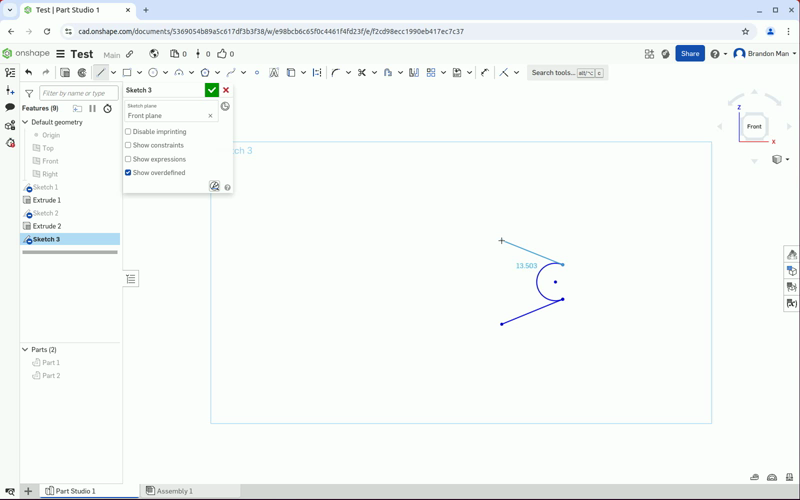
click(501, 240)
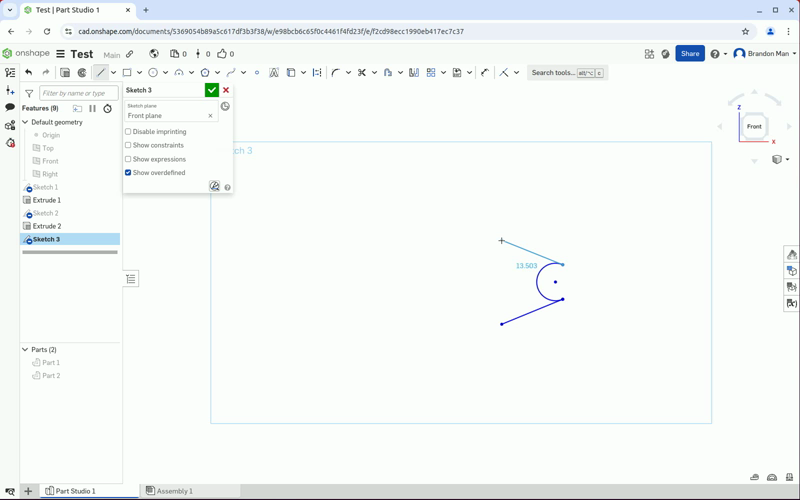
key_up(shift)
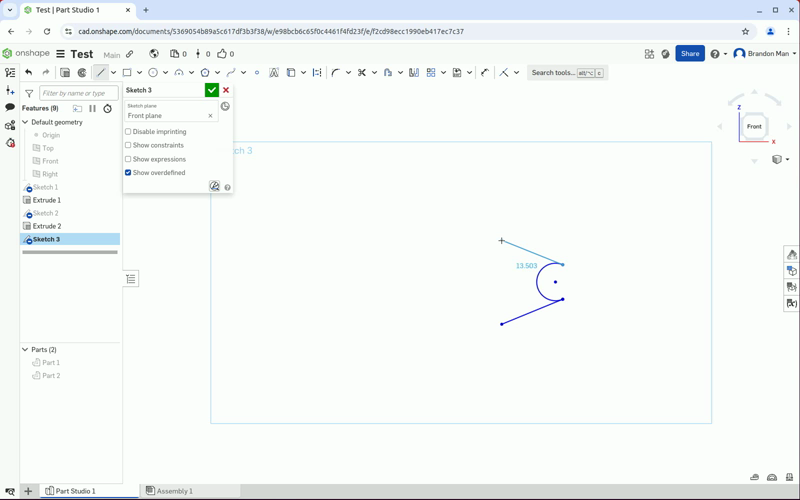
key(esc)
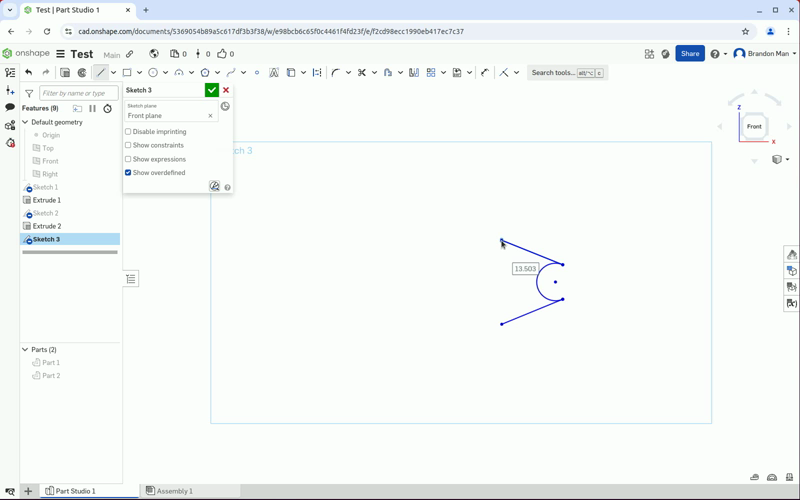
key(a)
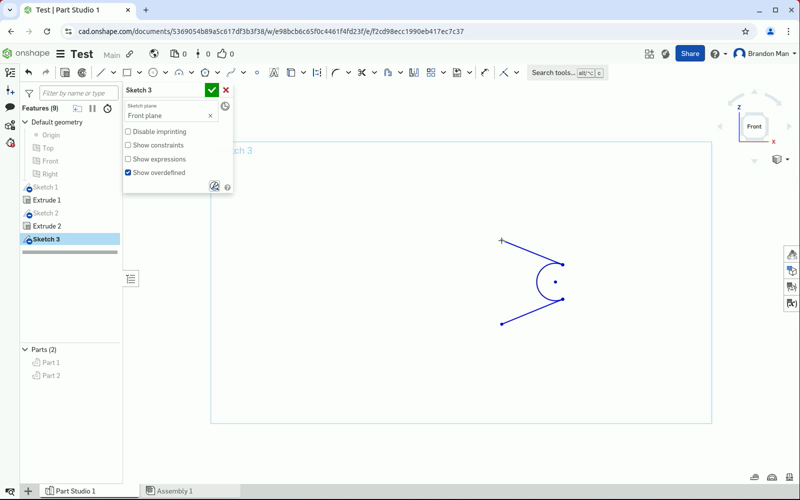
mouse_move(501, 240)
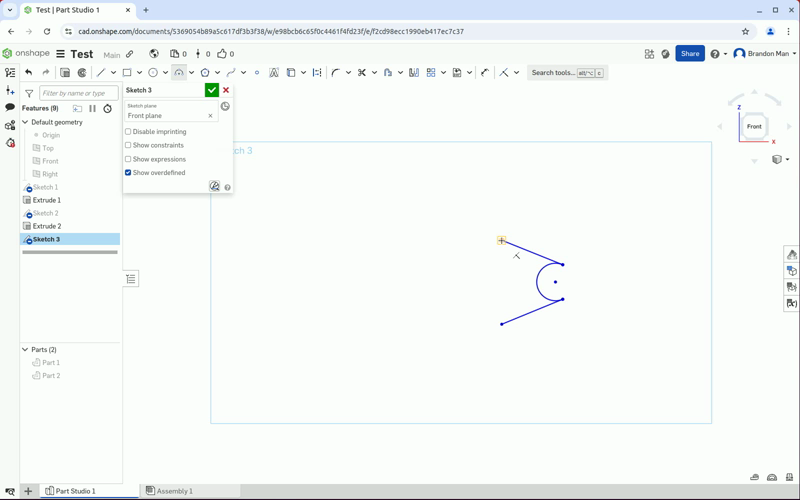
click(501, 240)
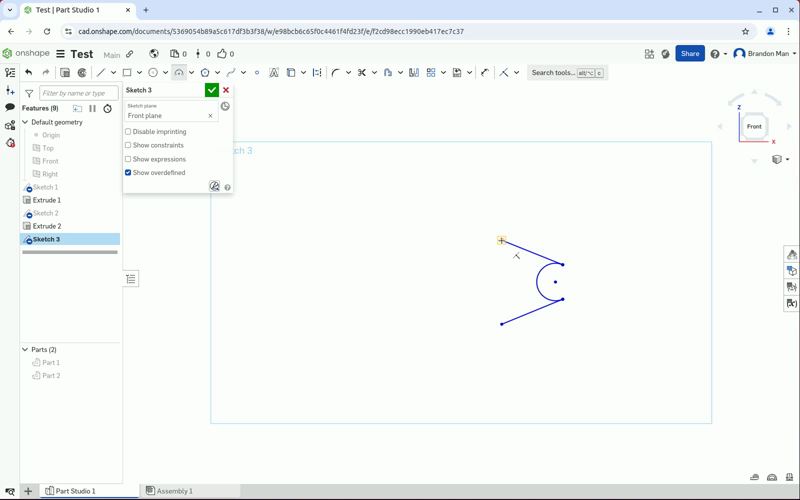
mouse_move(501, 324)
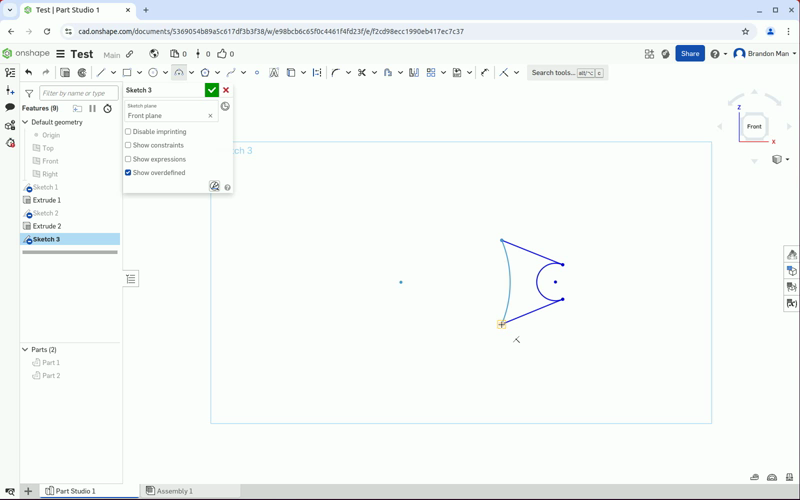
click(501, 324)
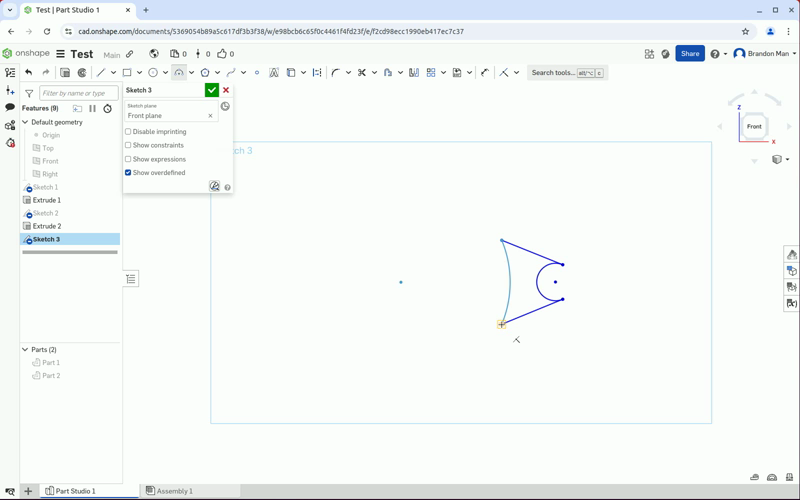
key_down(shift)
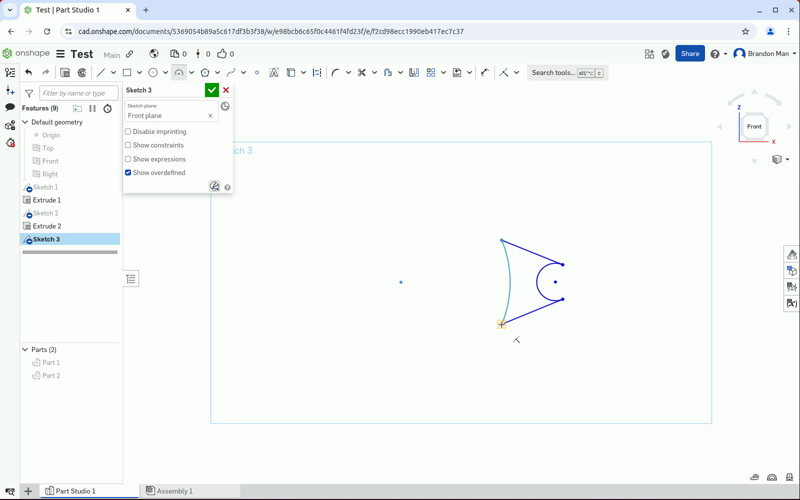
mouse_move(519, 282)
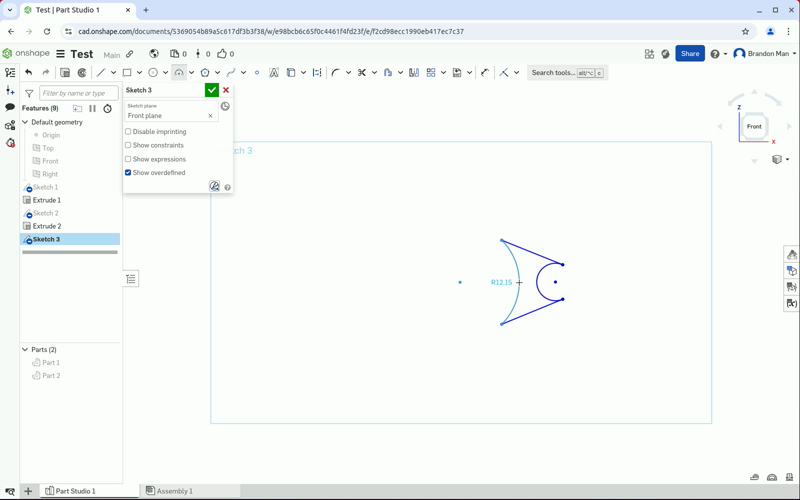
click(519, 282)
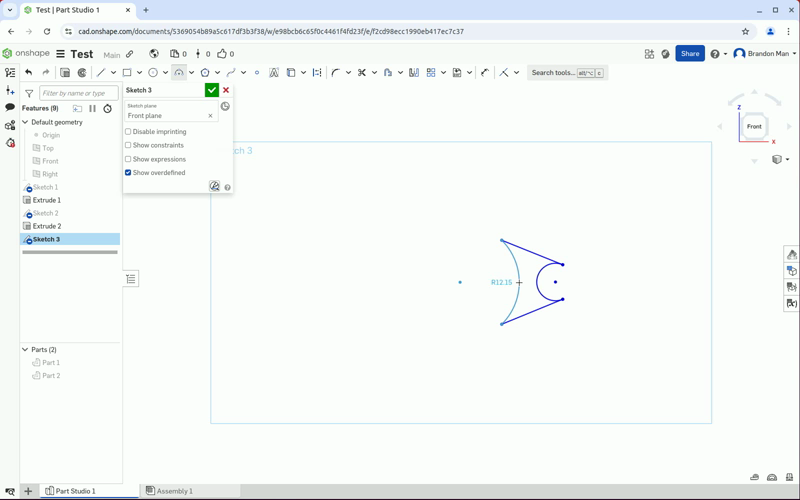
key_up(shift)
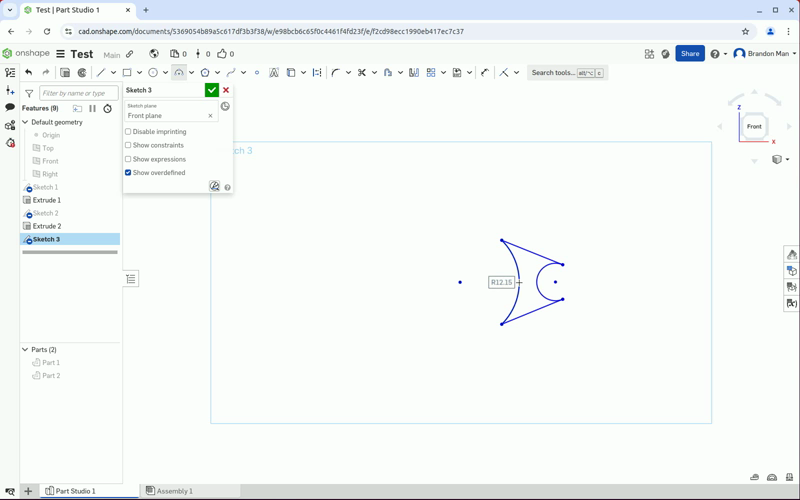
key(esc)
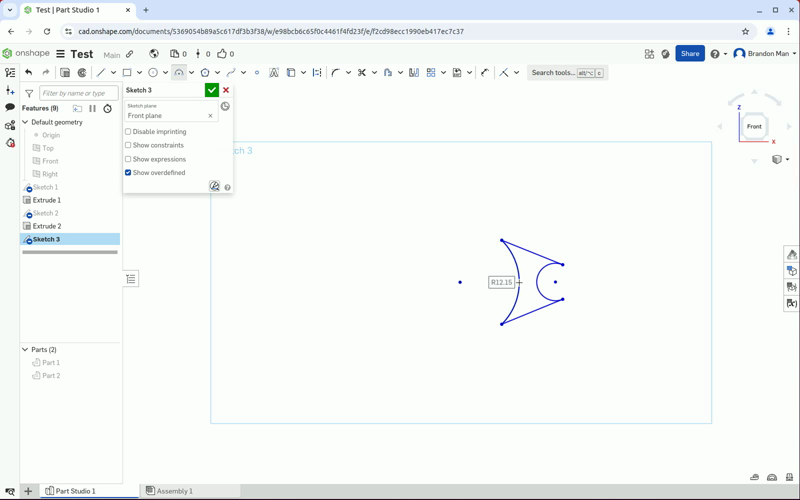
mouse_move(522, 253)
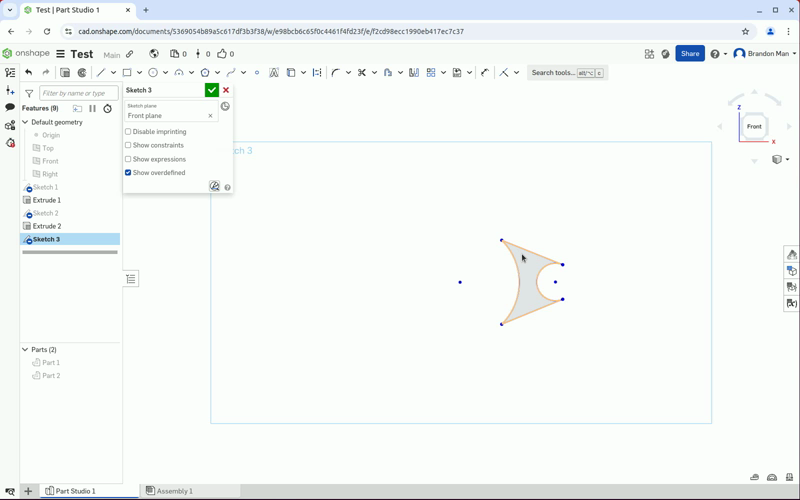
scroll(6)
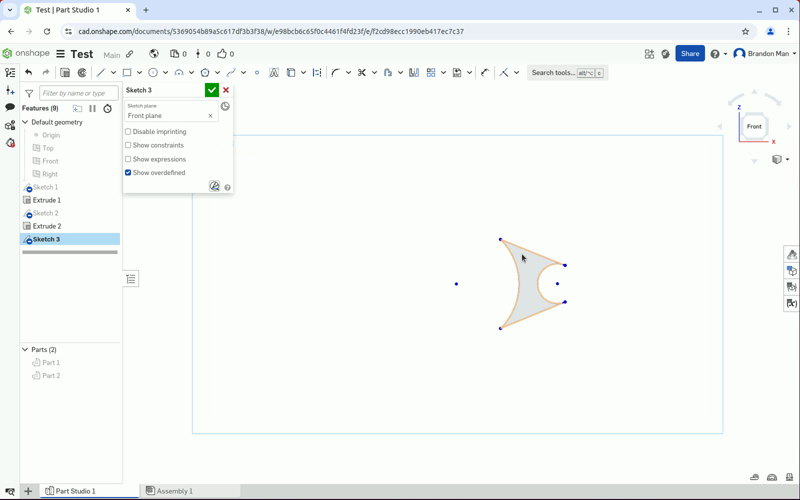
scroll(6)
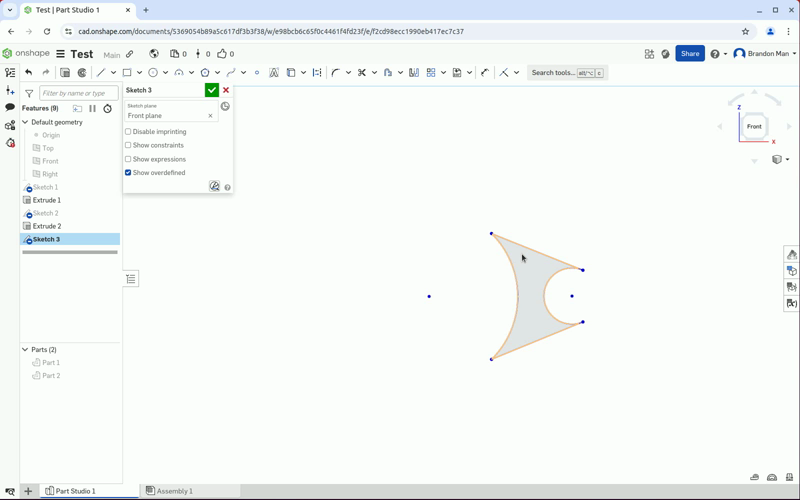
scroll(6)
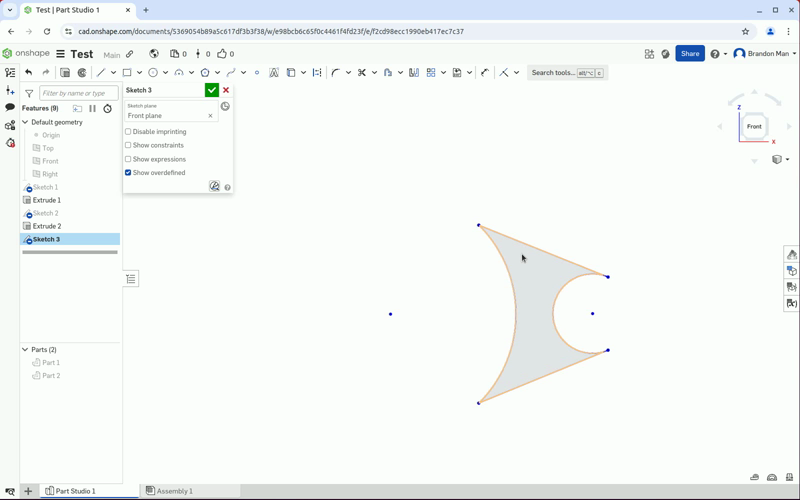
scroll(6)
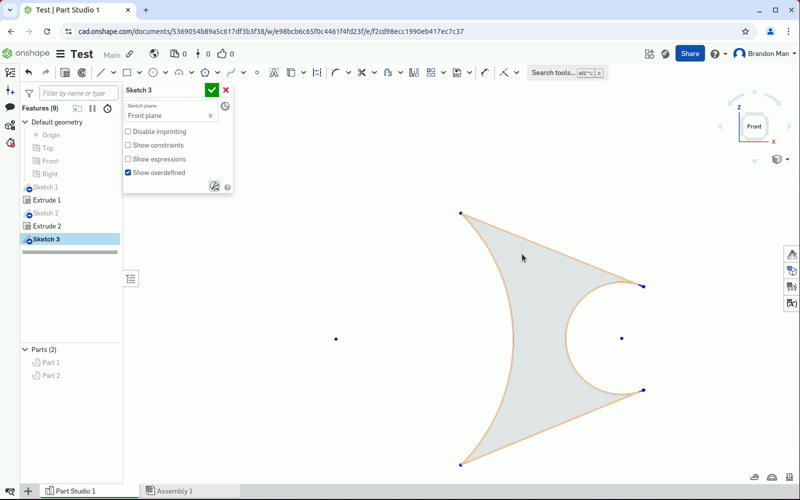
scroll(6)
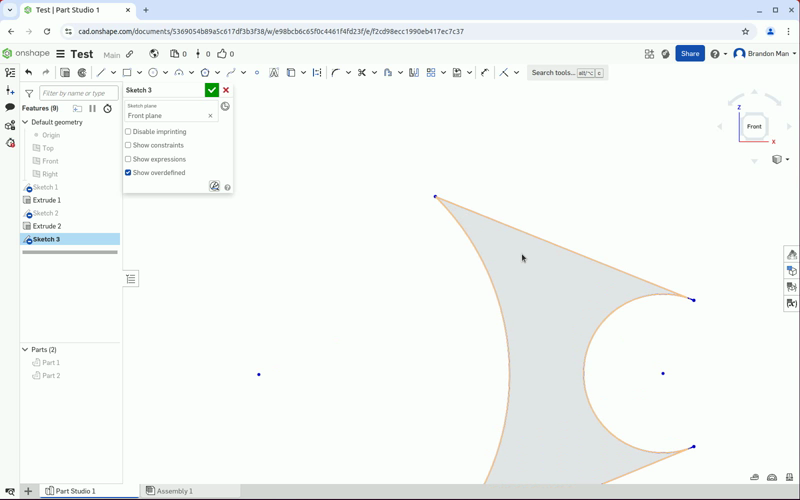
scroll(6)
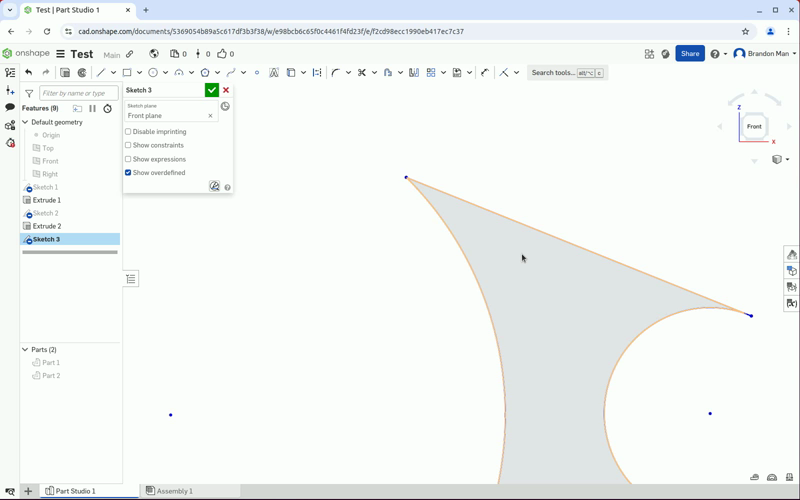
scroll(6)
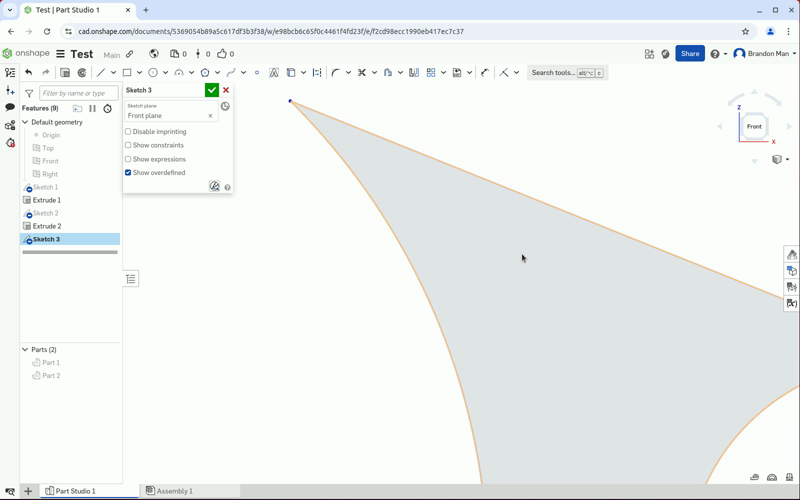
click(522, 253)
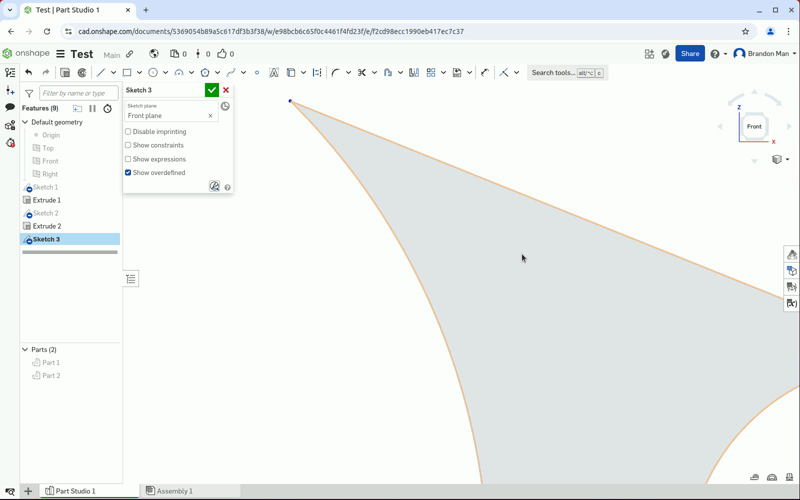
scroll(-6)
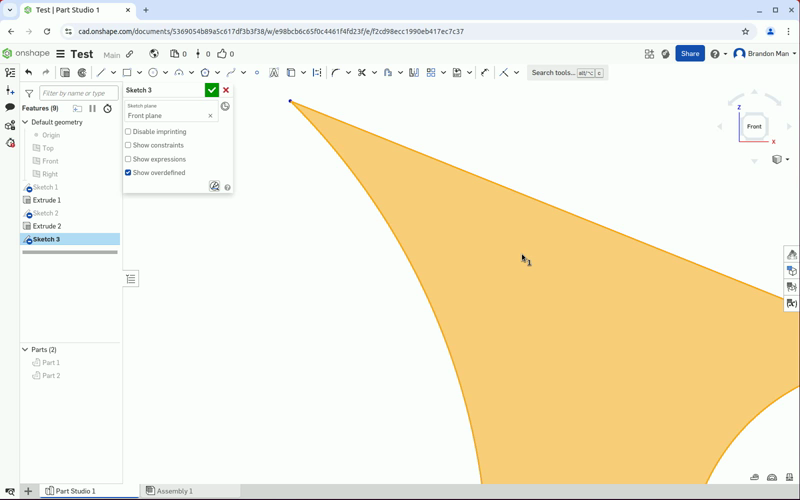
scroll(-6)
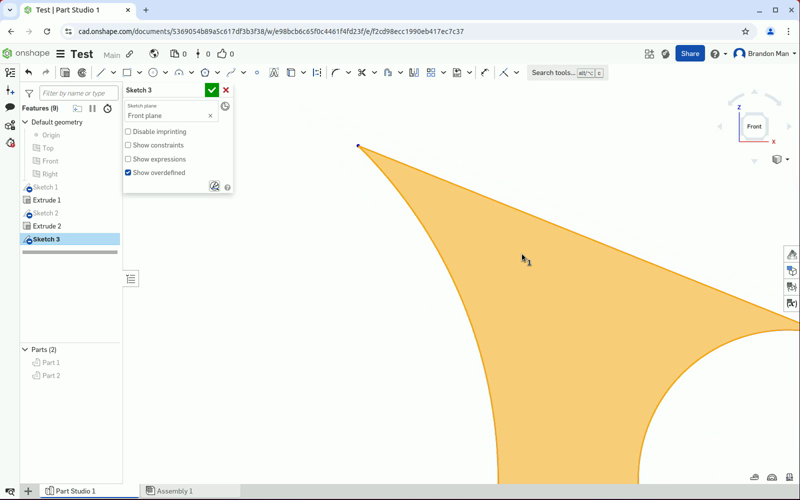
scroll(-6)
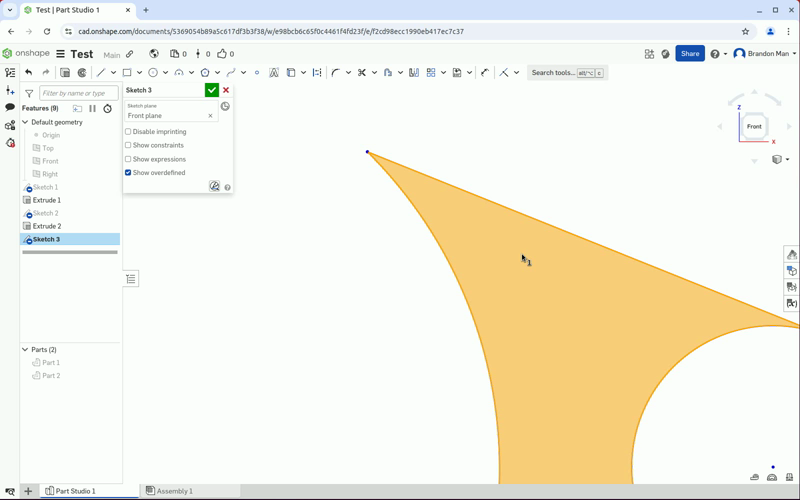
scroll(-6)
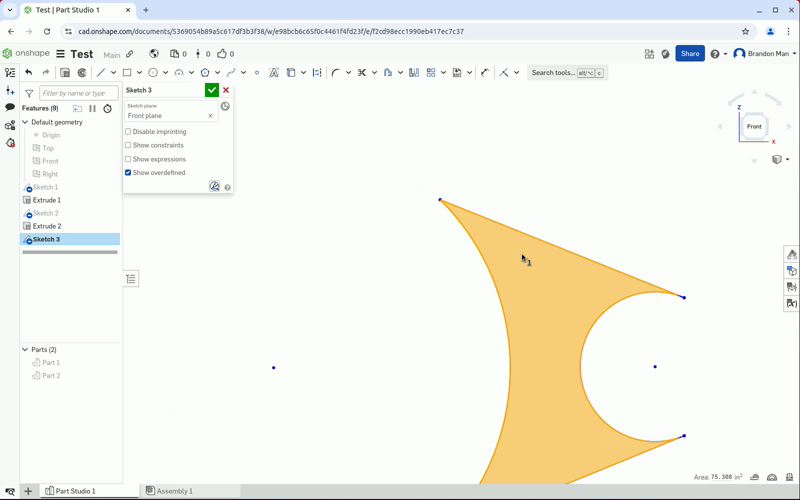
scroll(-6)
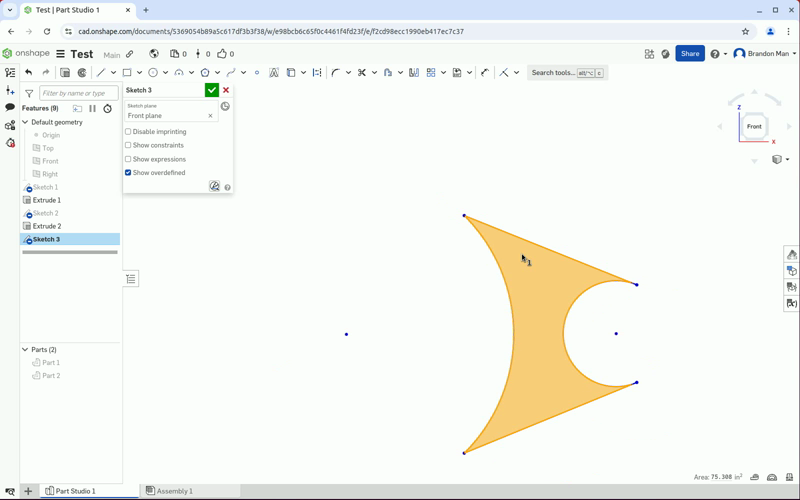
scroll(-6)
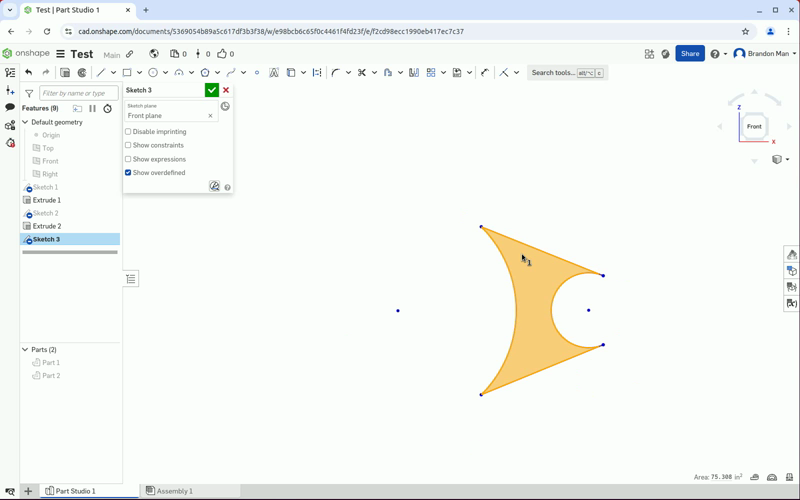
scroll(-6)
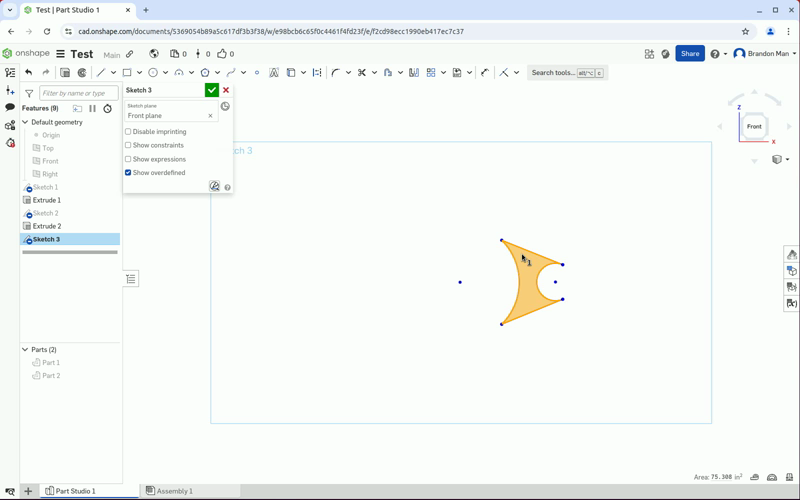
mouse_move(73, 352)
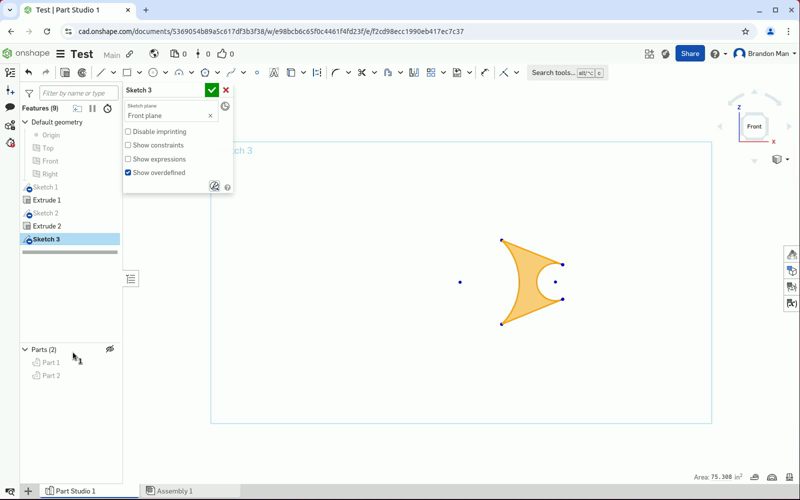
key(shift+y)
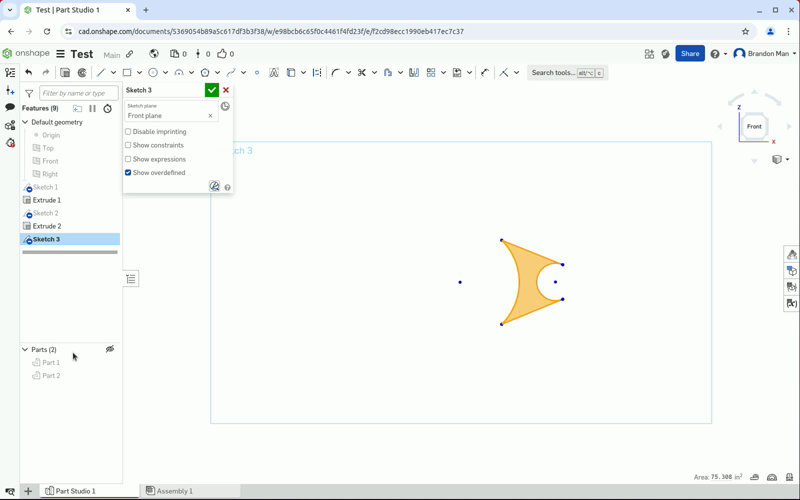
key(shift+e)
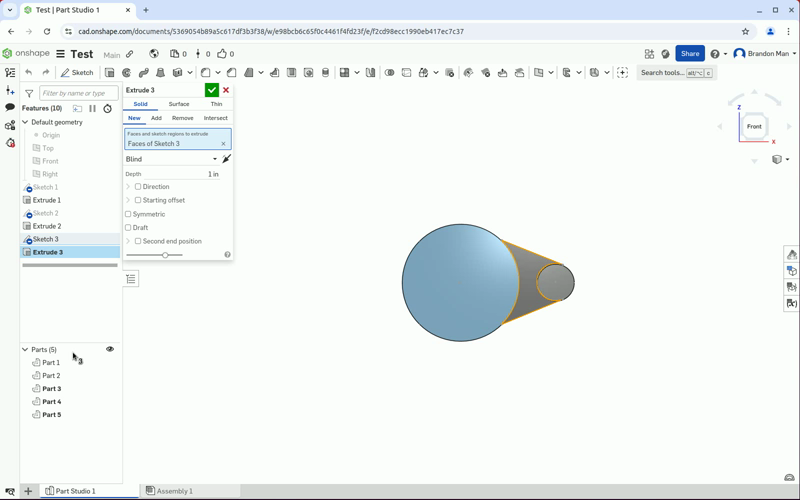
mouse_move(143, 106)
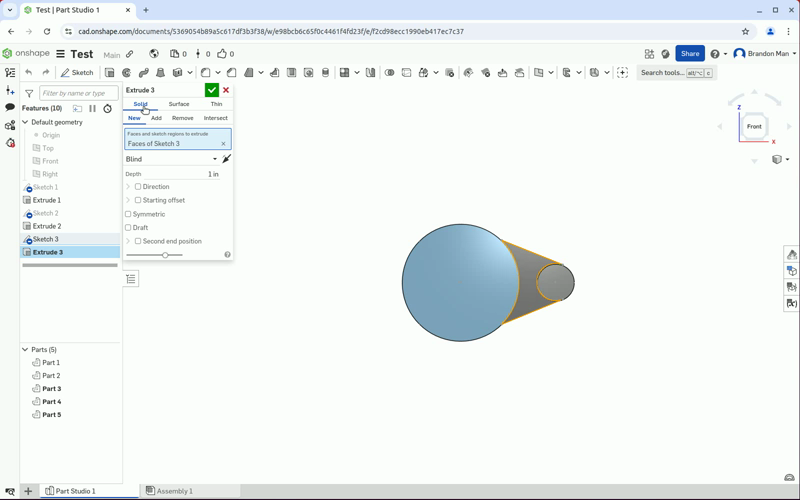
click(143, 106)
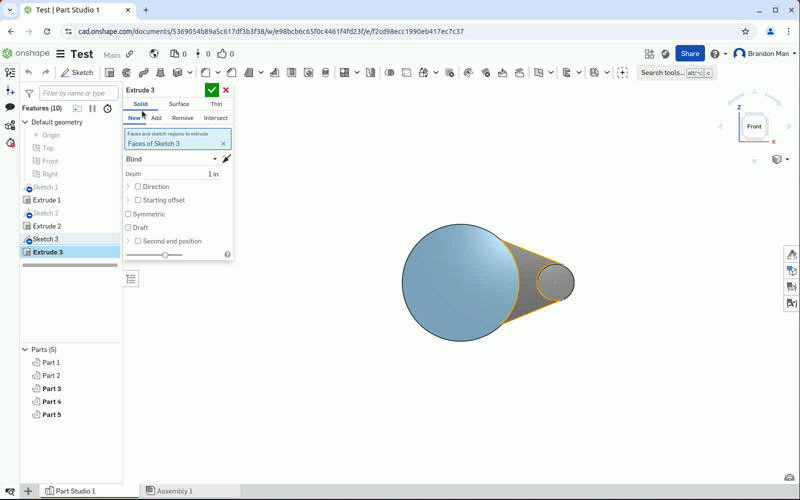
mouse_move(137, 120)
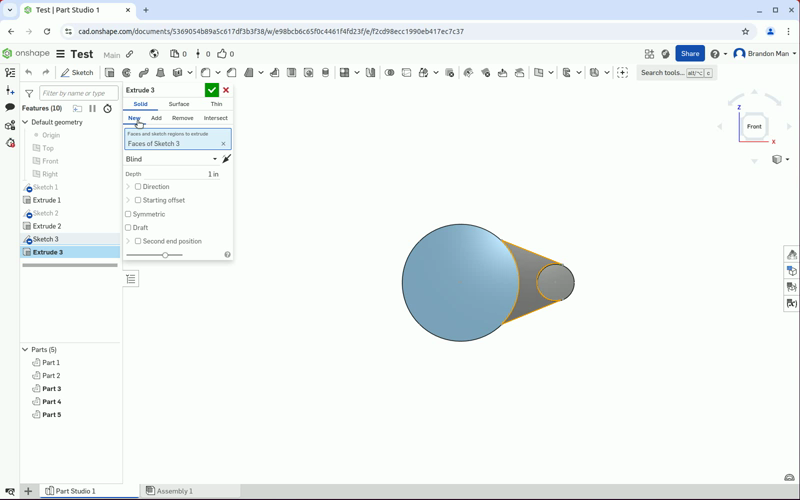
click(137, 120)
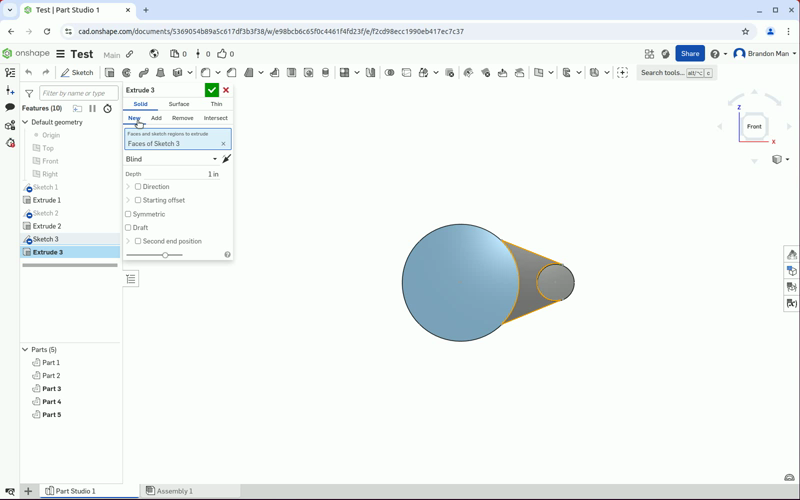
key(tab, 4)
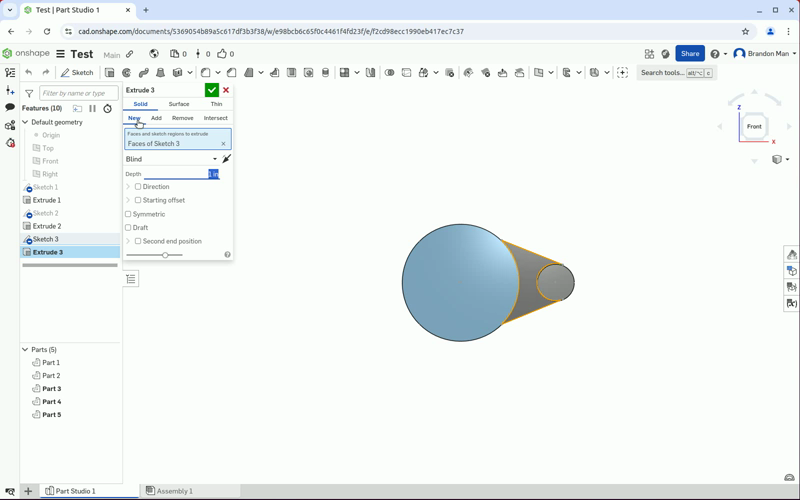
text(7.462)
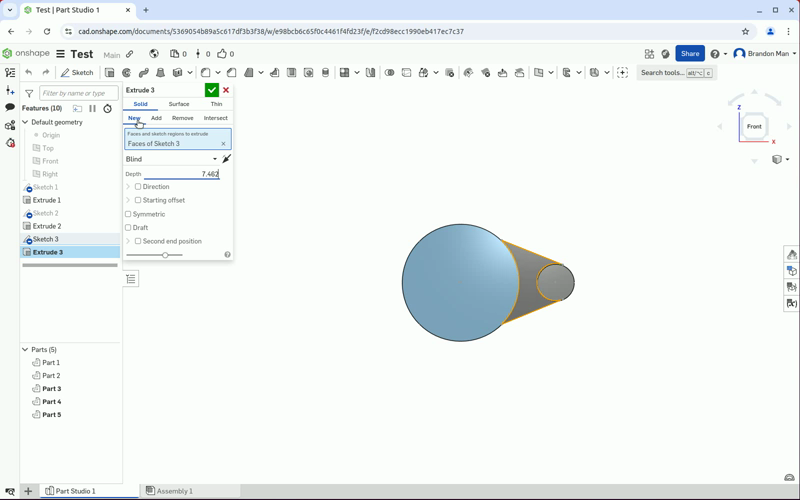
key(enter)
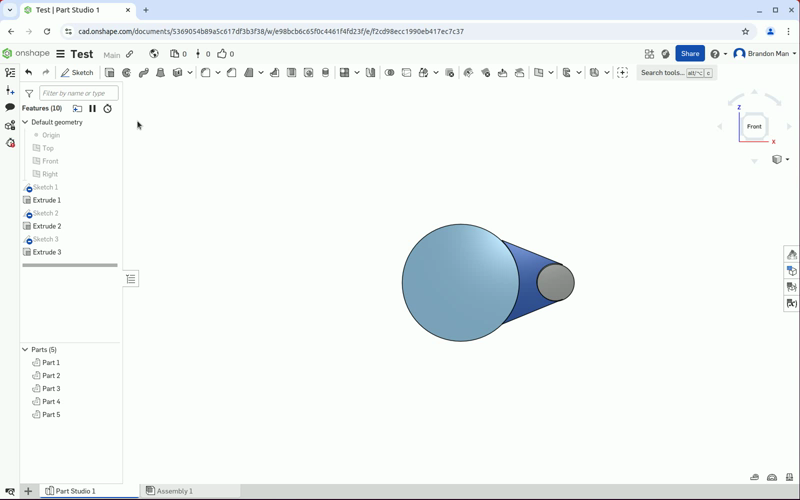
key(shift+h)
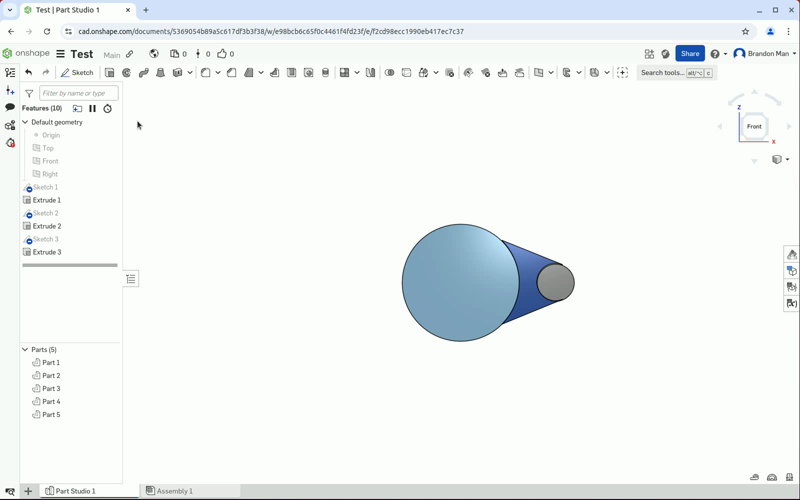
key(shift+h)
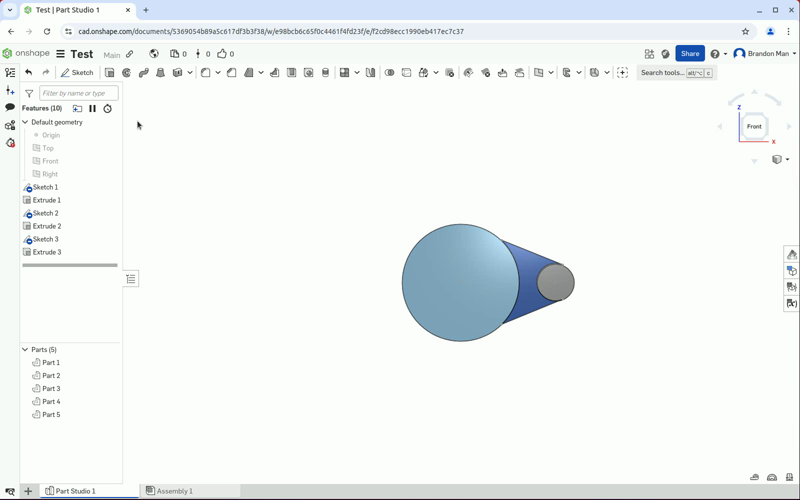
key(shift+7)
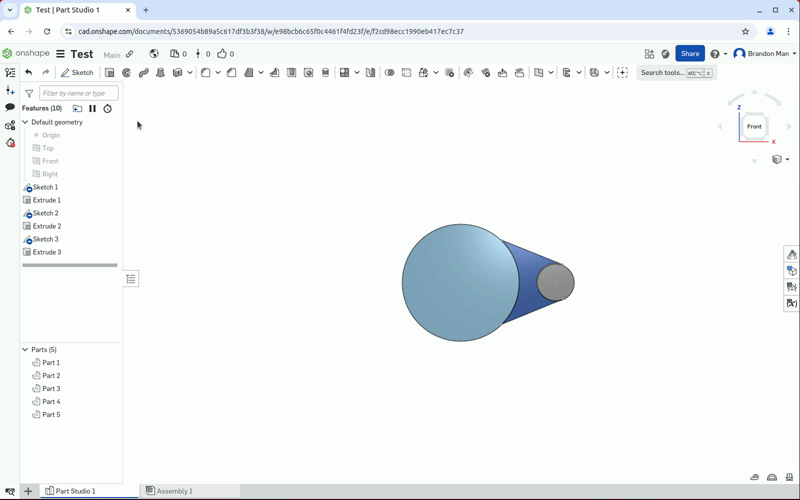
key(left, 2)
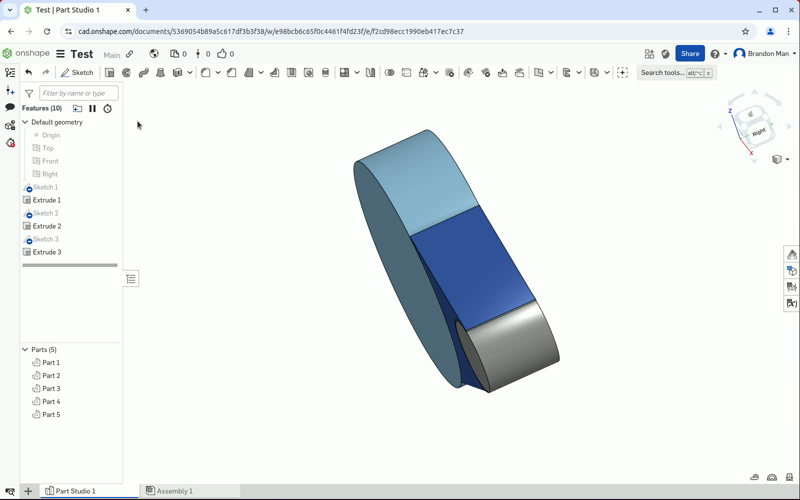
key(down, 2)
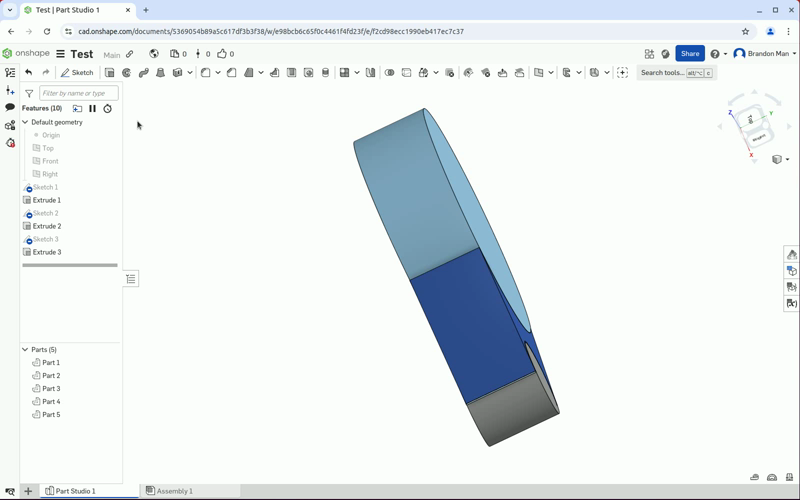
key(up, 2)
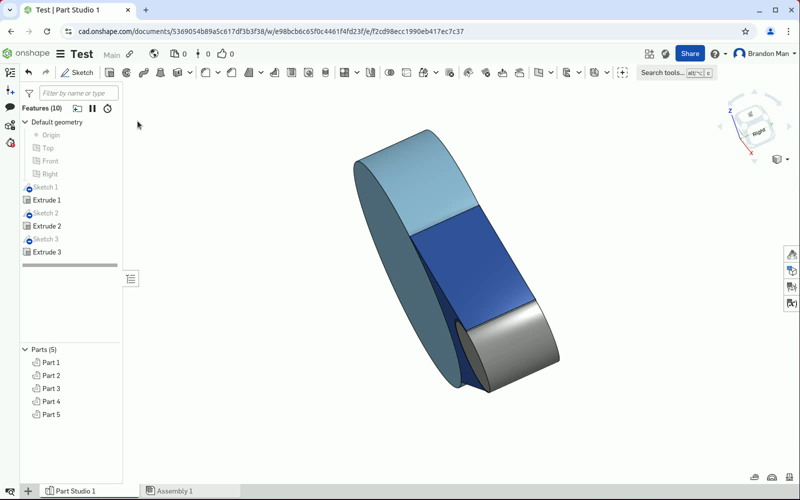
key(right, 2)
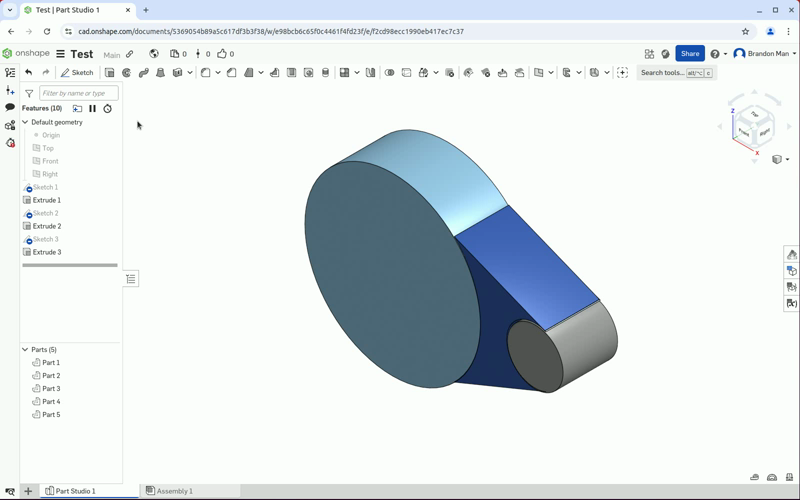
mouse_move(73, 189)
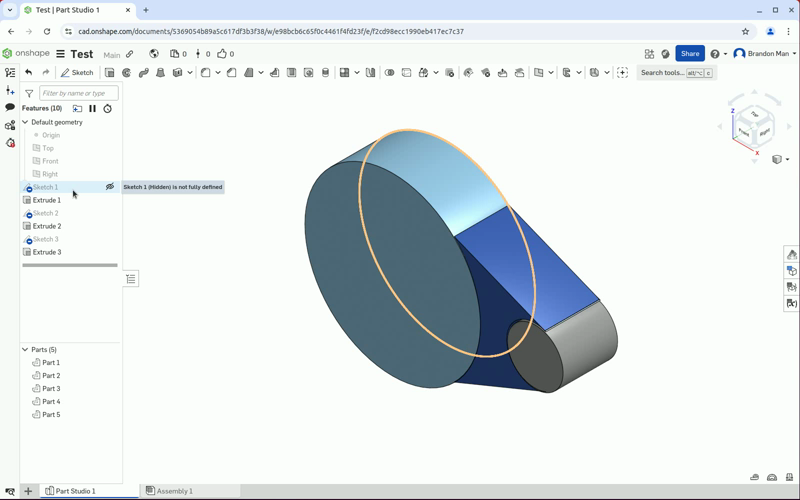
click(73, 189)